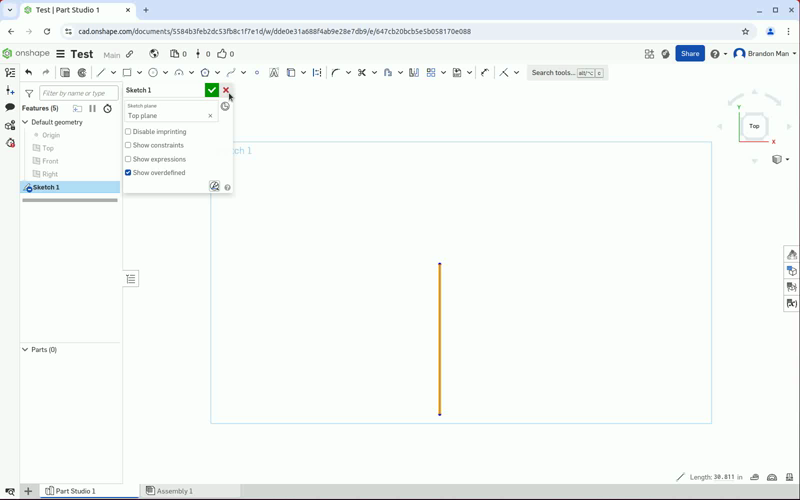
key(shift+h)
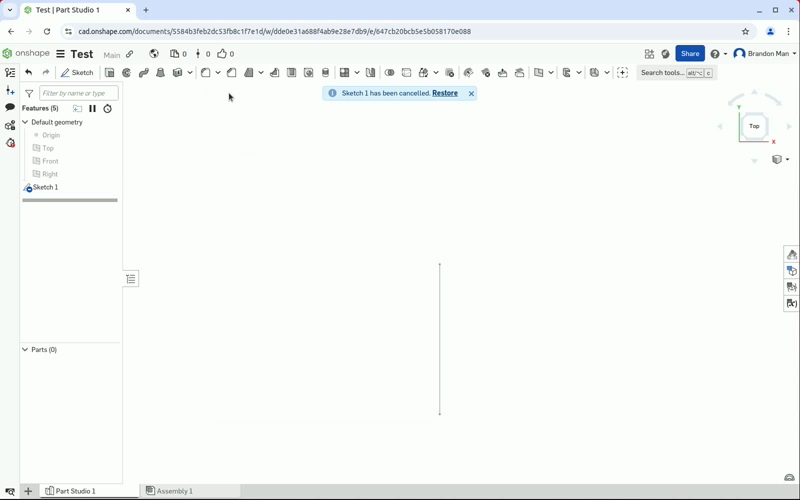
key(shift+s)
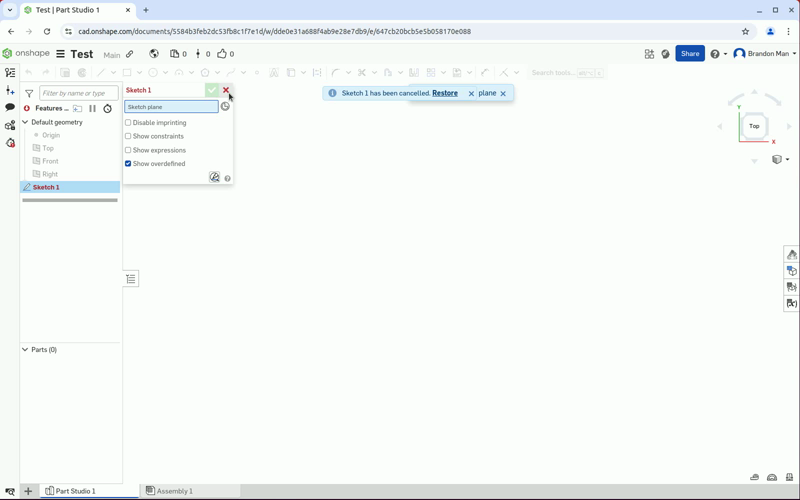
mouse_move(73, 150)
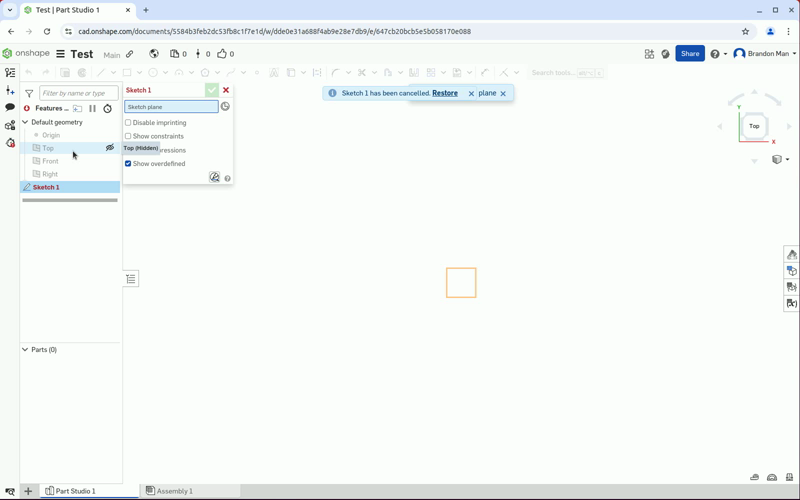
click(73, 150)
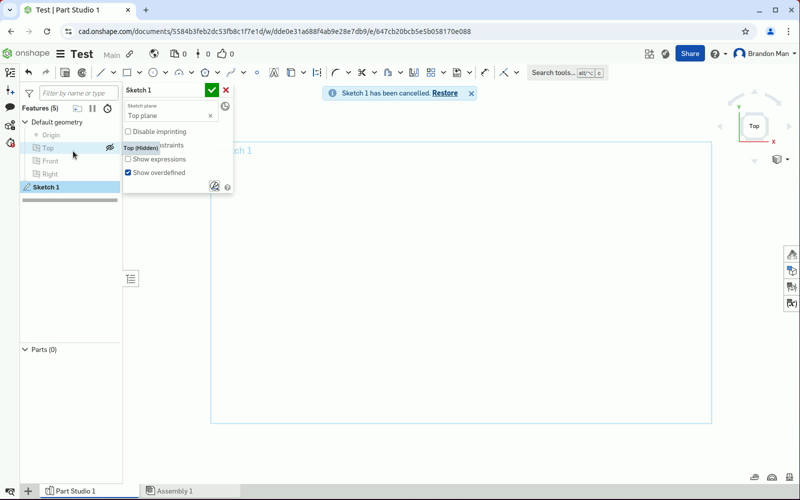
mouse_move(73, 352)
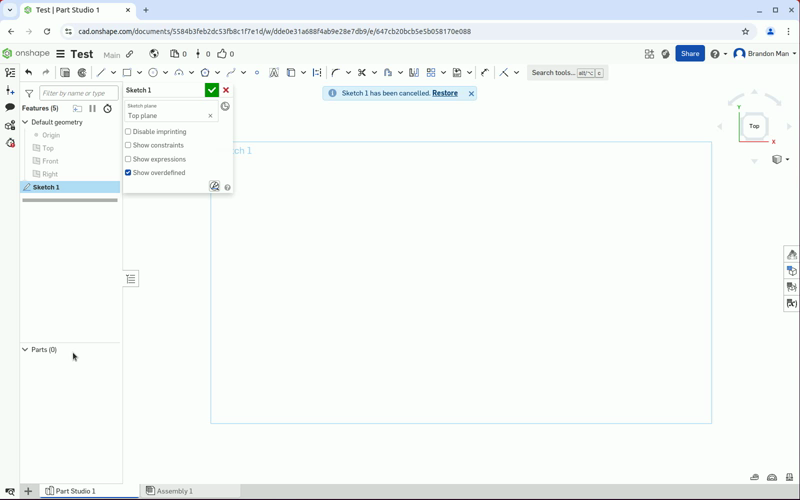
key(y)
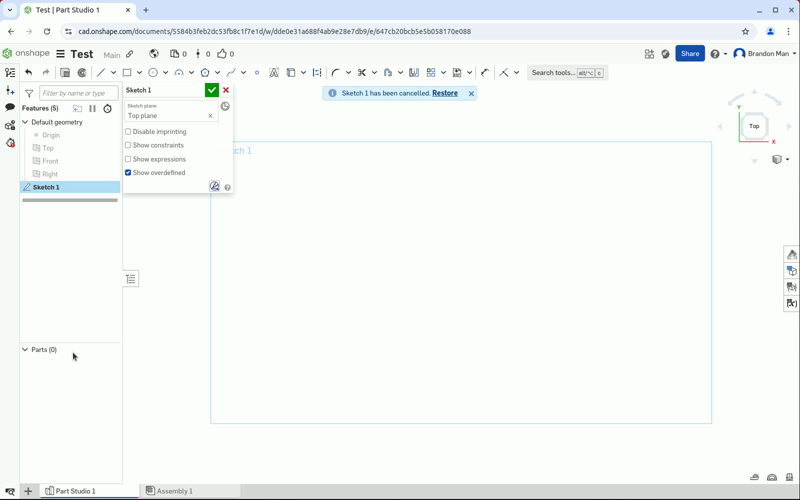
key(l)
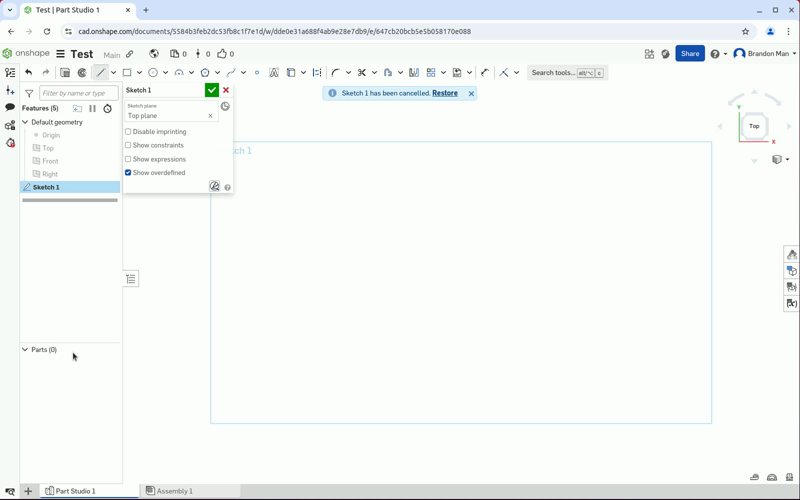
key_down(shift)
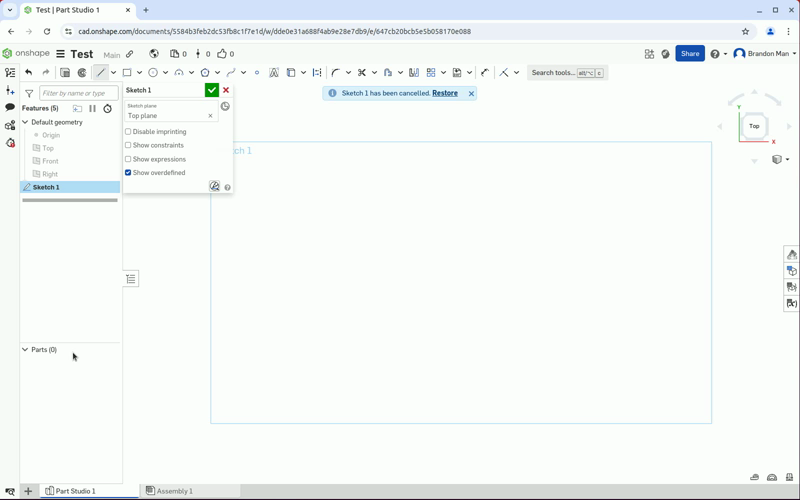
mouse_move(449, 373)
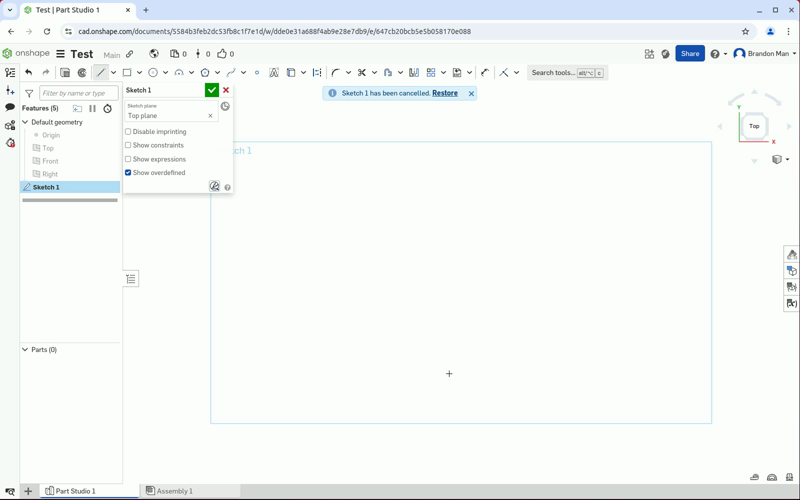
click(449, 373)
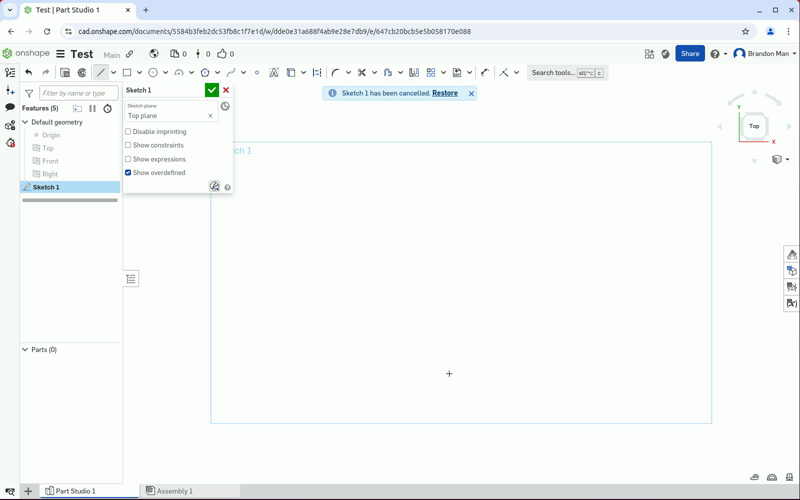
key_up(shift)
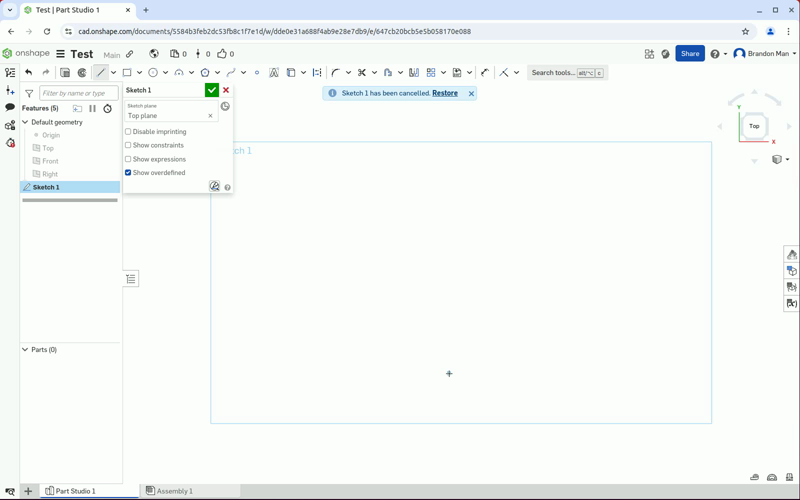
key_down(shift)
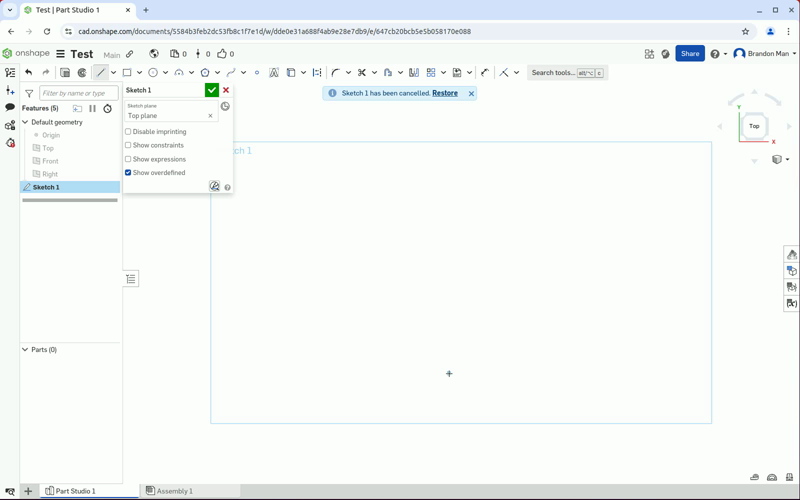
mouse_move(560, 373)
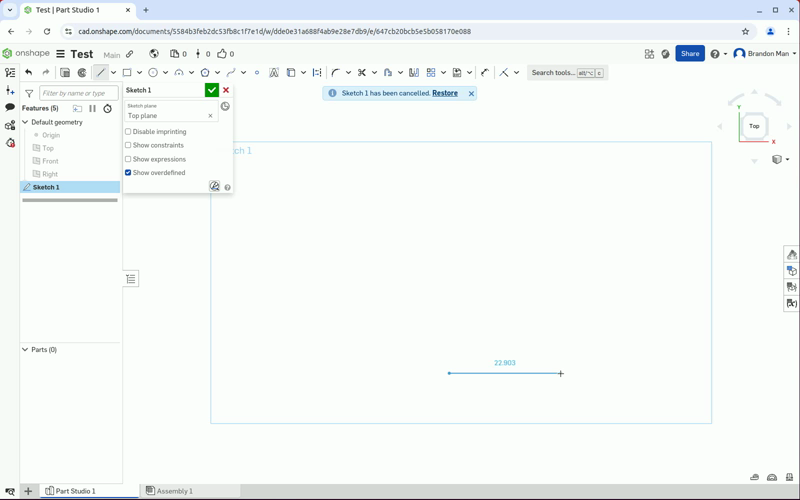
click(560, 373)
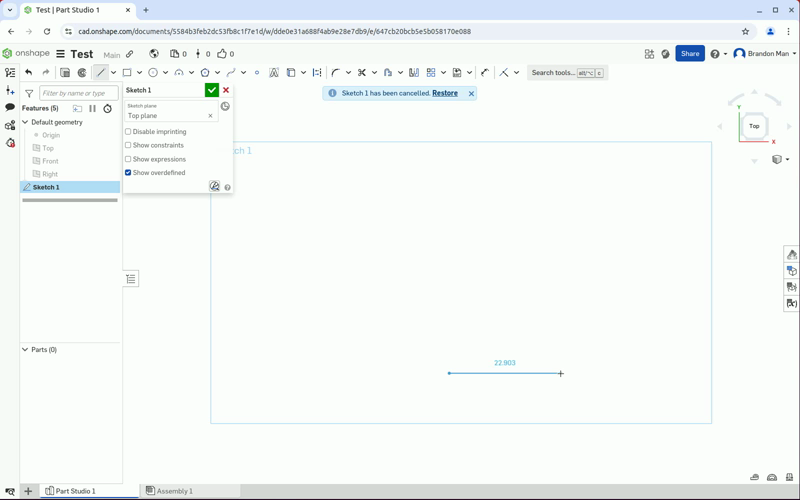
key_up(shift)
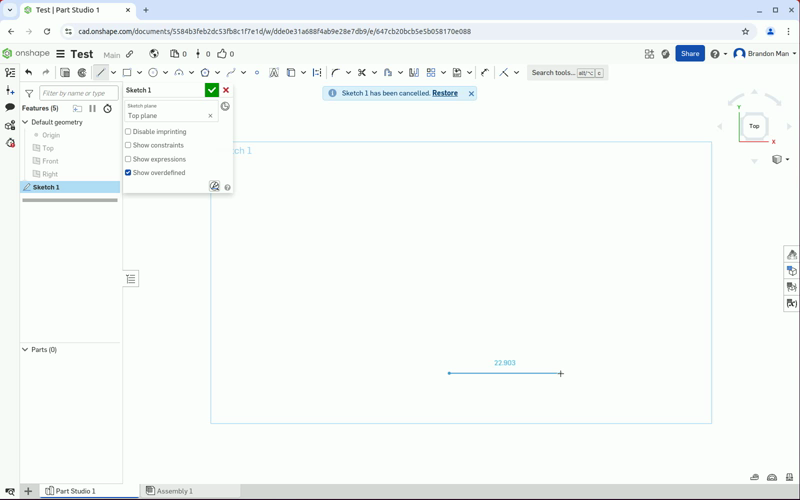
key_down(shift)
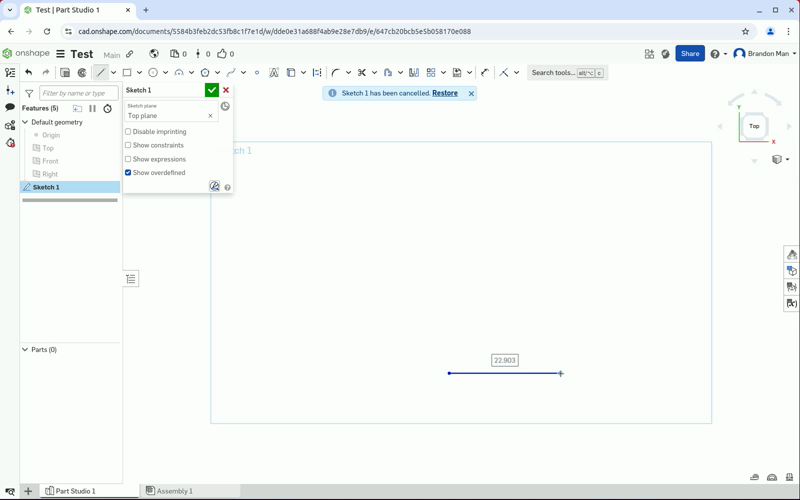
mouse_move(560, 193)
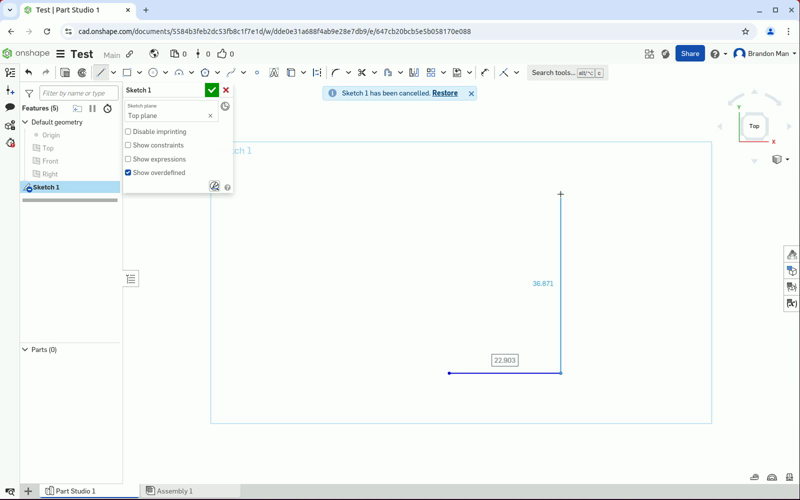
click(560, 193)
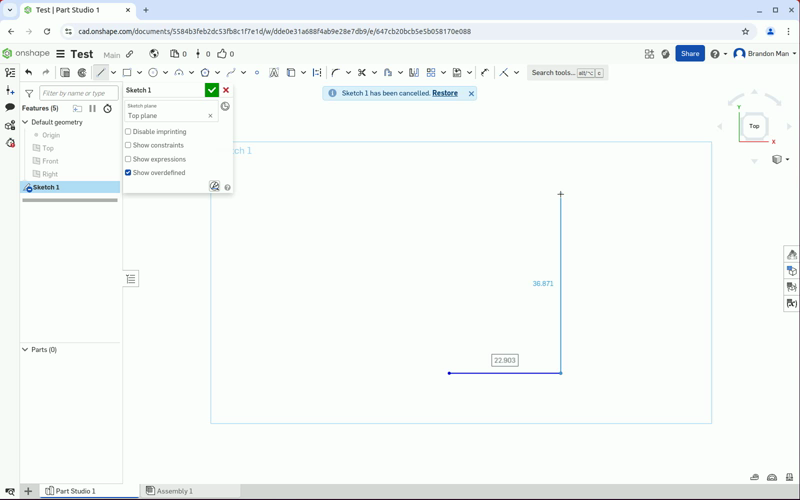
key_up(shift)
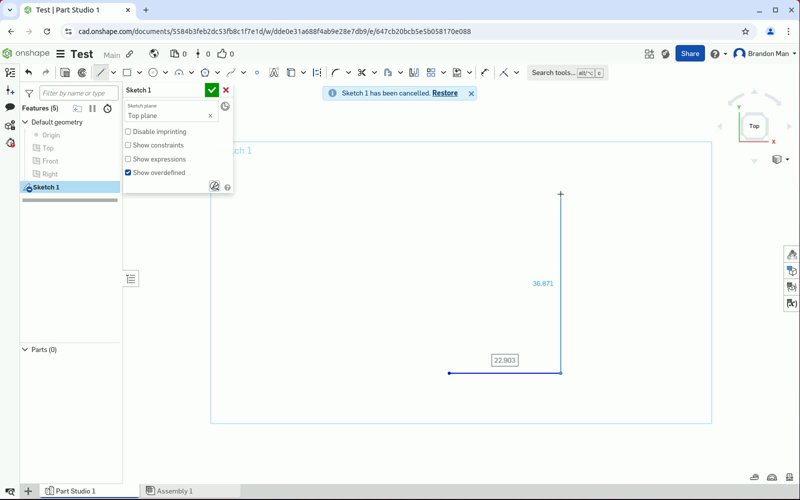
key_down(shift)
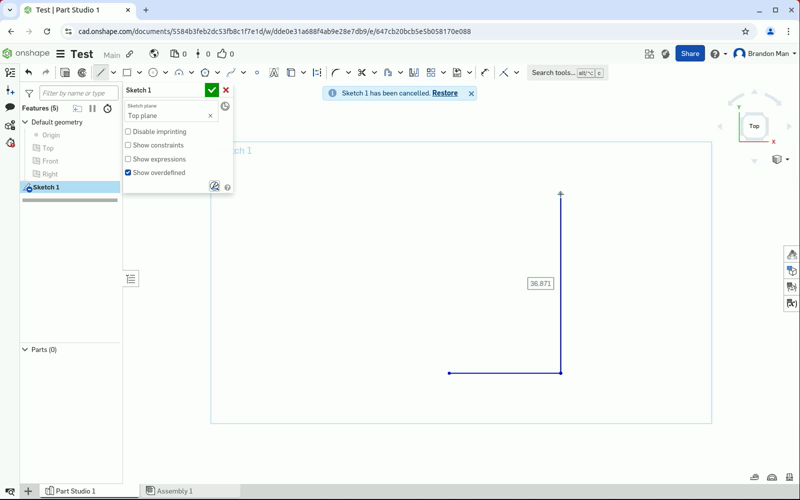
mouse_move(449, 193)
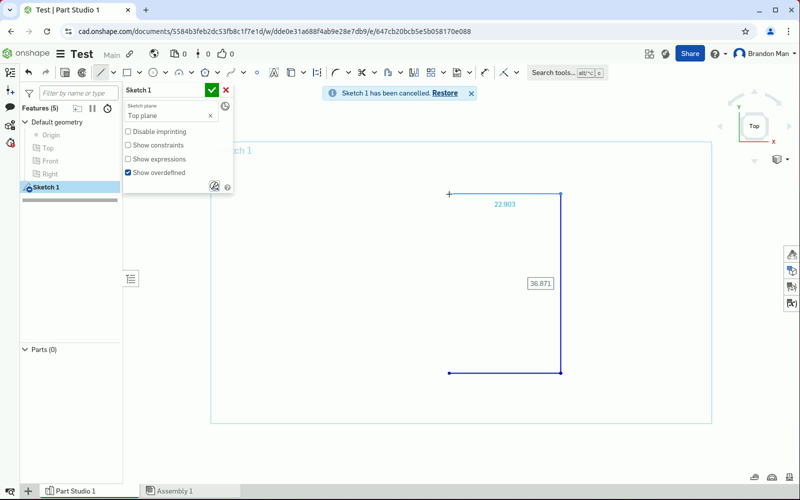
click(449, 193)
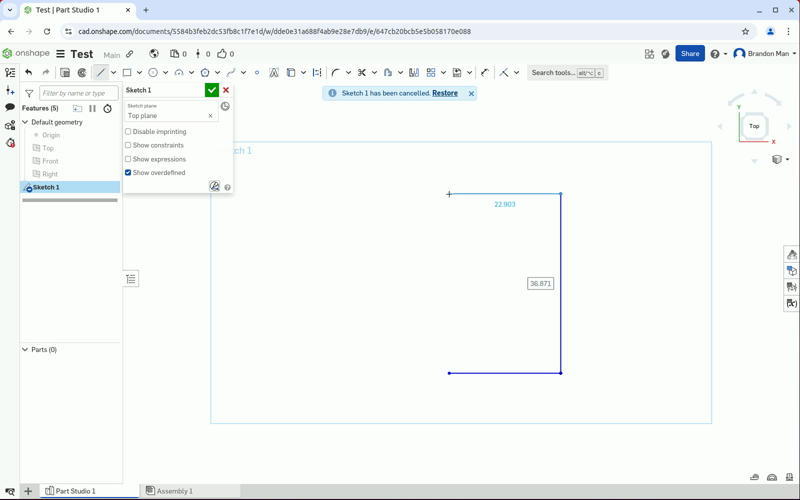
key_up(shift)
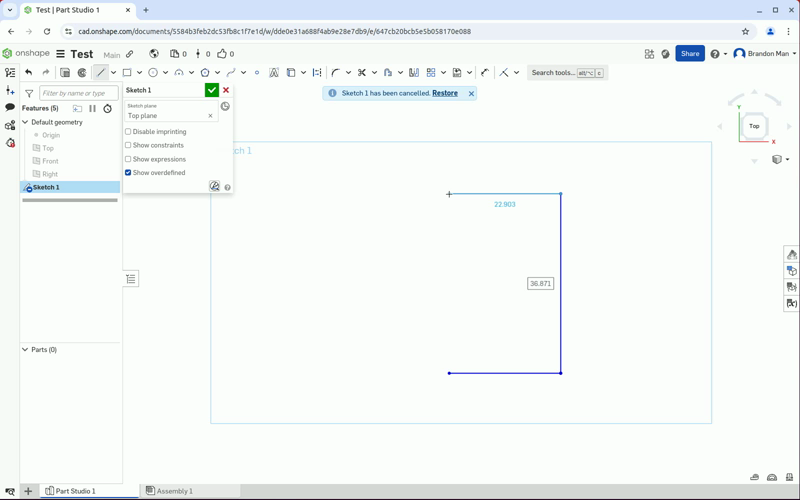
key_down(shift)
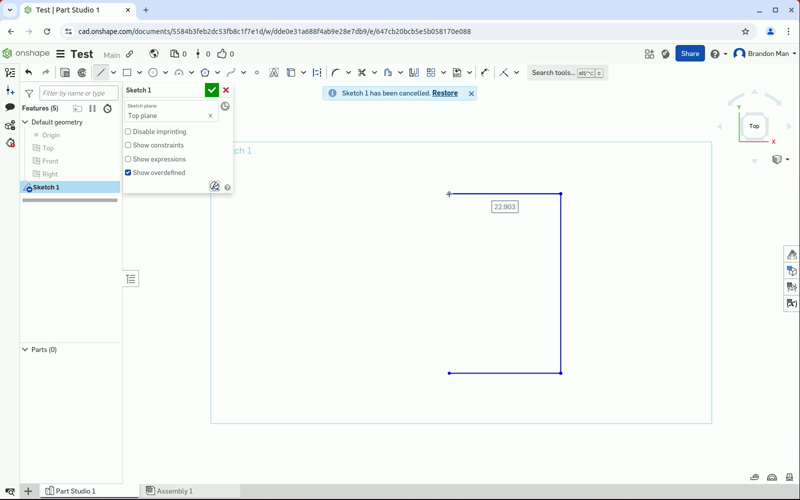
mouse_move(449, 373)
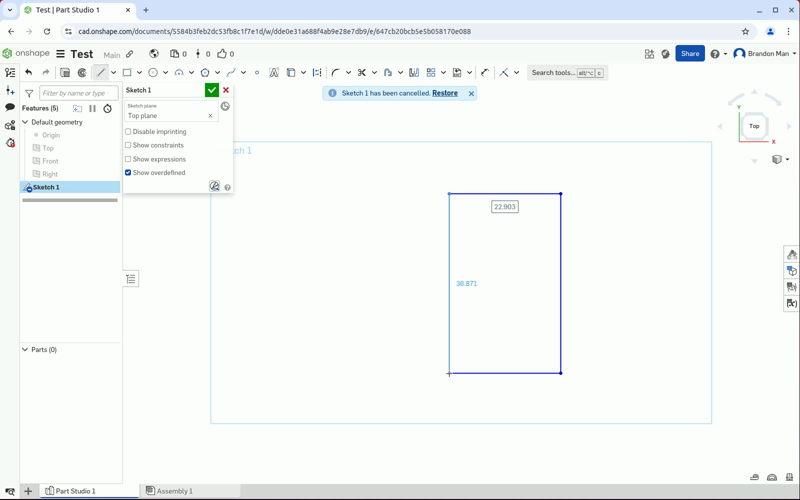
key_up(shift)
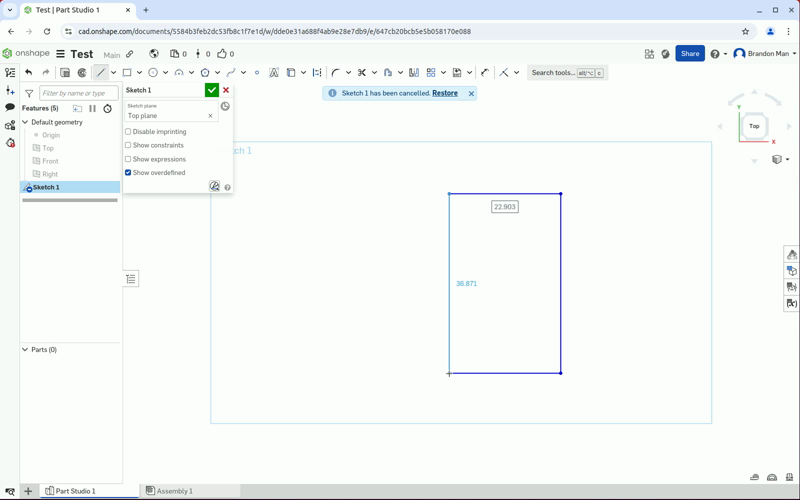
click(449, 373)
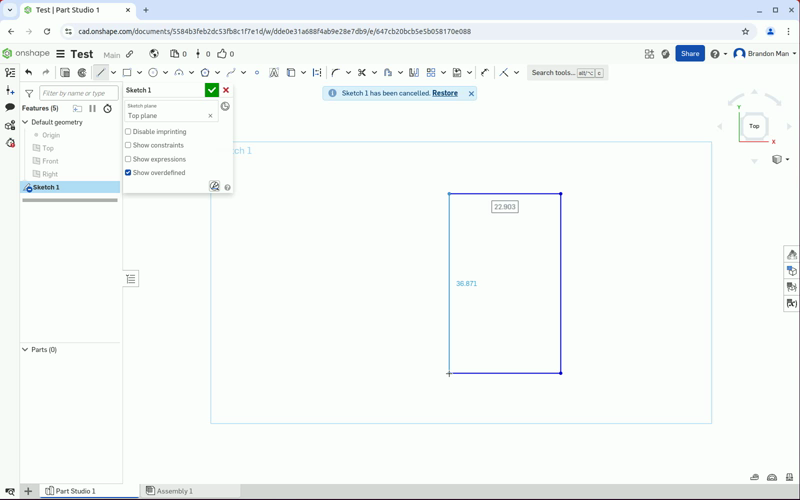
key(esc)
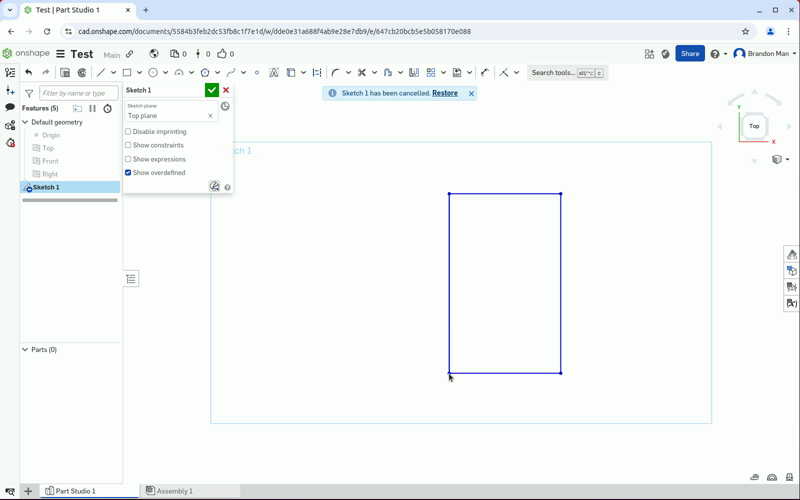
mouse_move(519, 316)
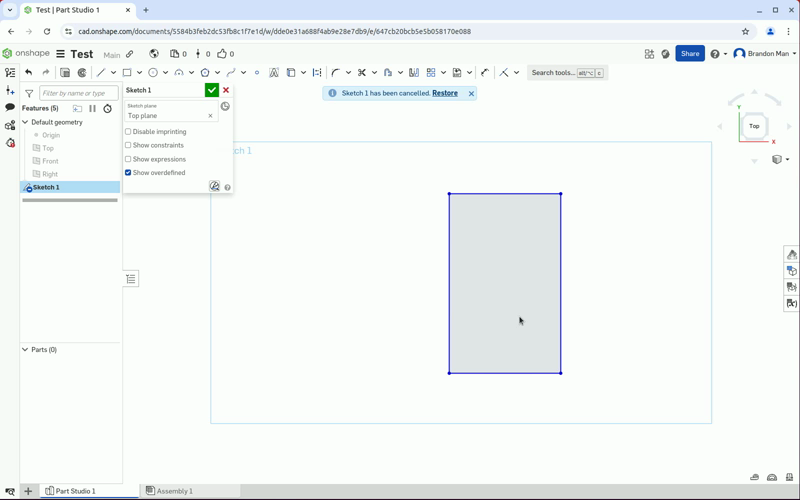
click(519, 316)
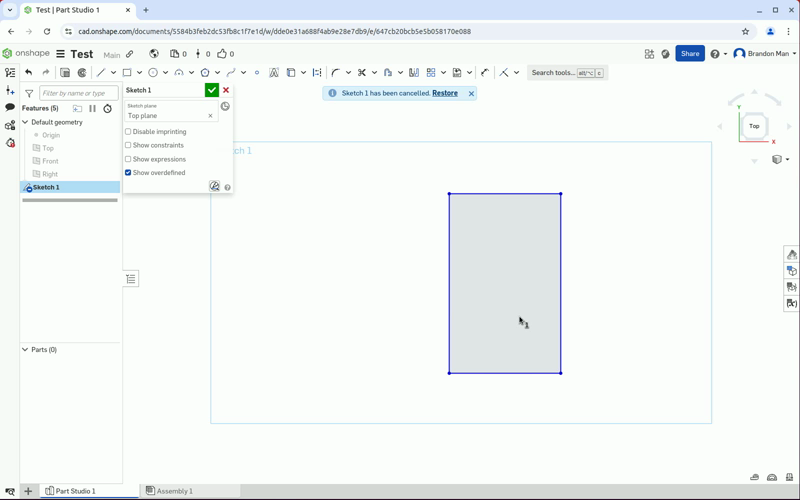
mouse_move(73, 352)
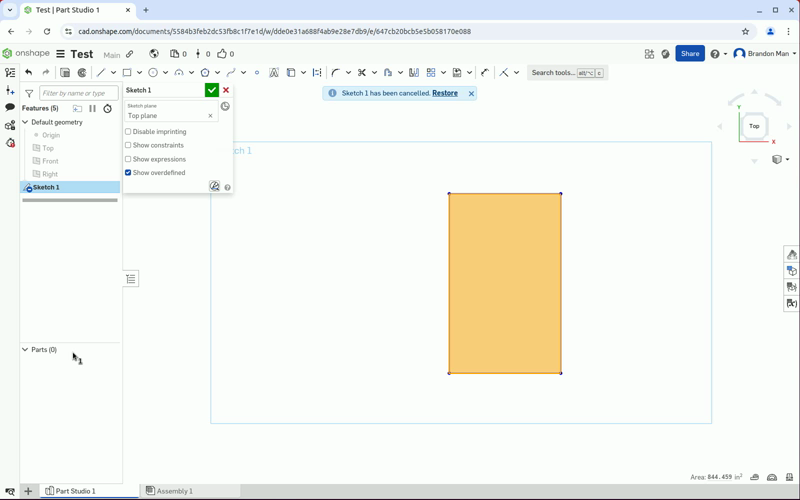
key(shift+y)
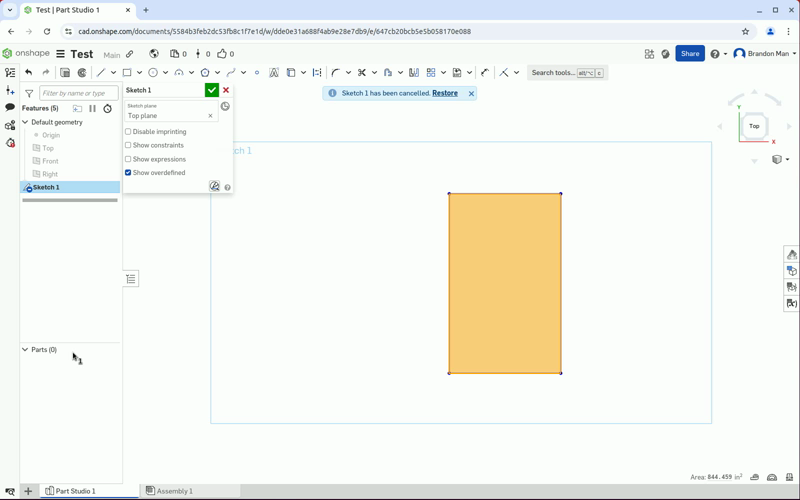
key(shift+e)
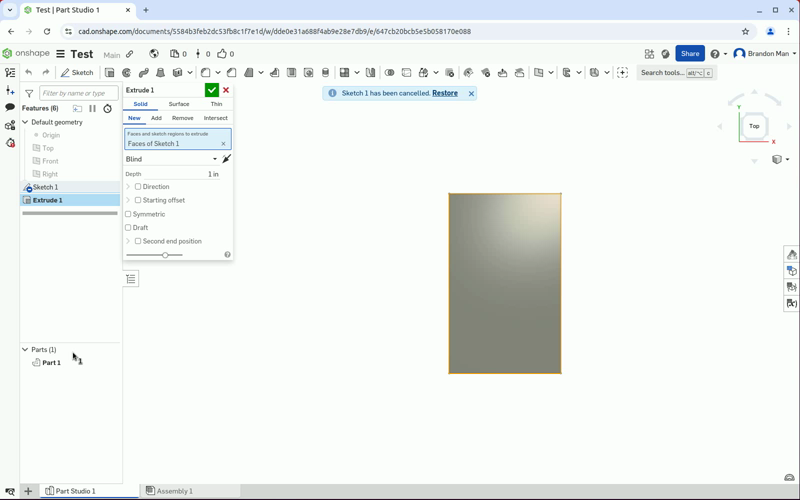
mouse_move(143, 106)
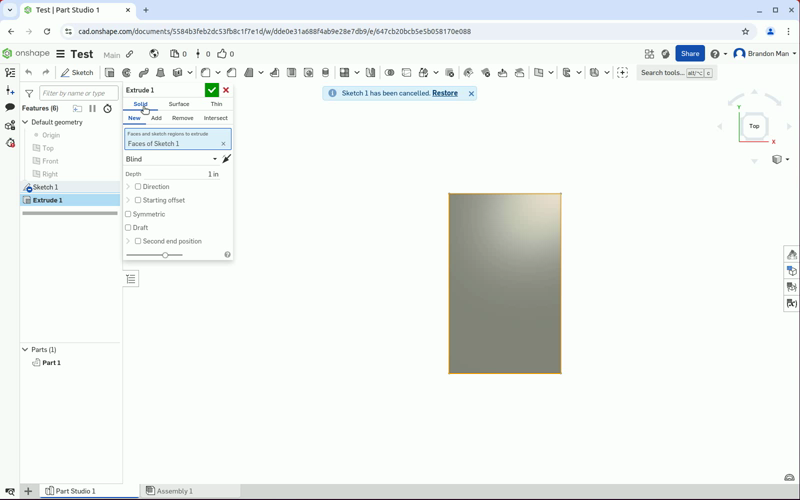
click(143, 106)
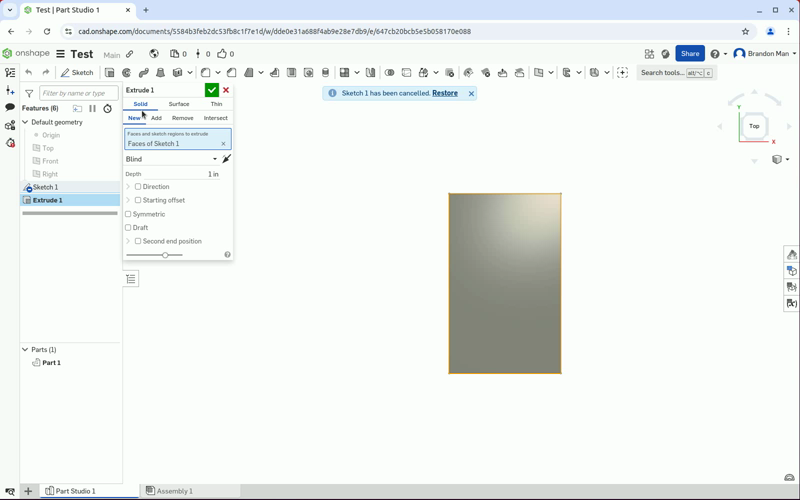
mouse_move(137, 120)
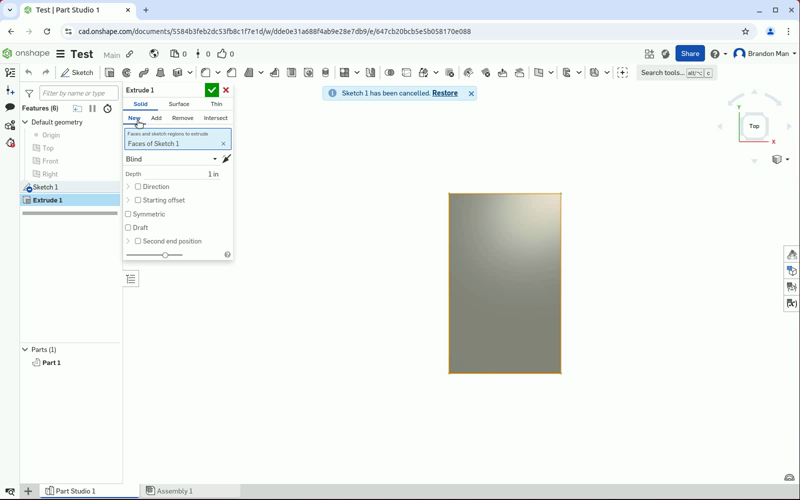
click(137, 120)
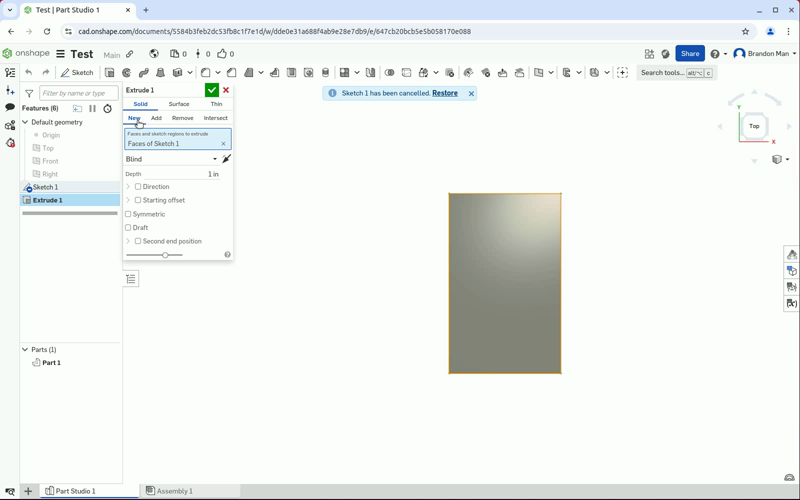
key(tab, 4)
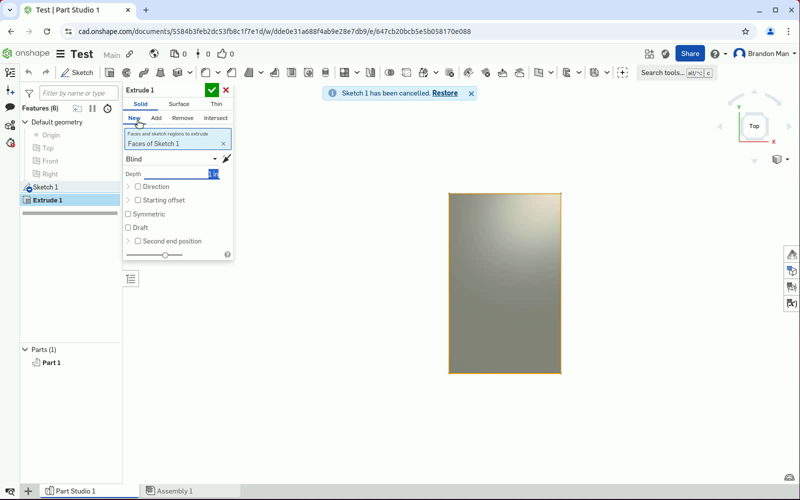
text(3.37)
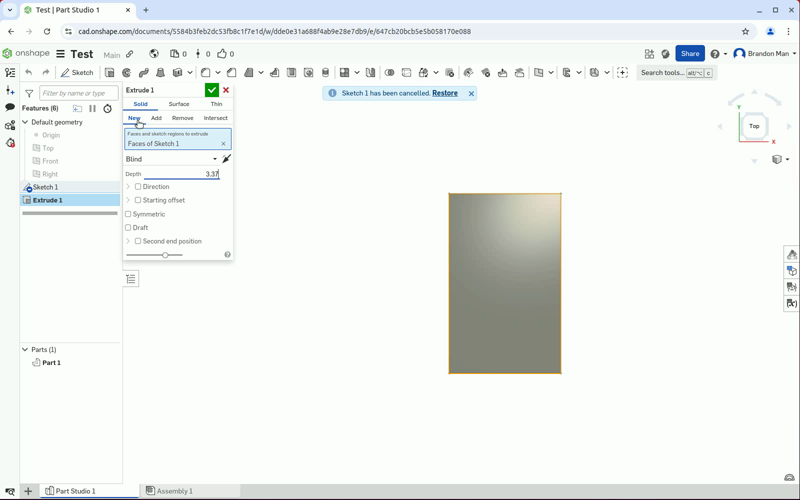
key(enter)
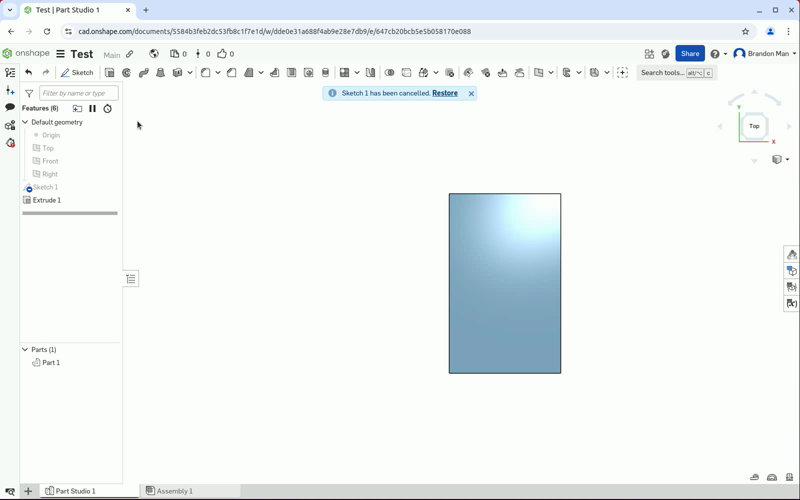
key(shift+h)
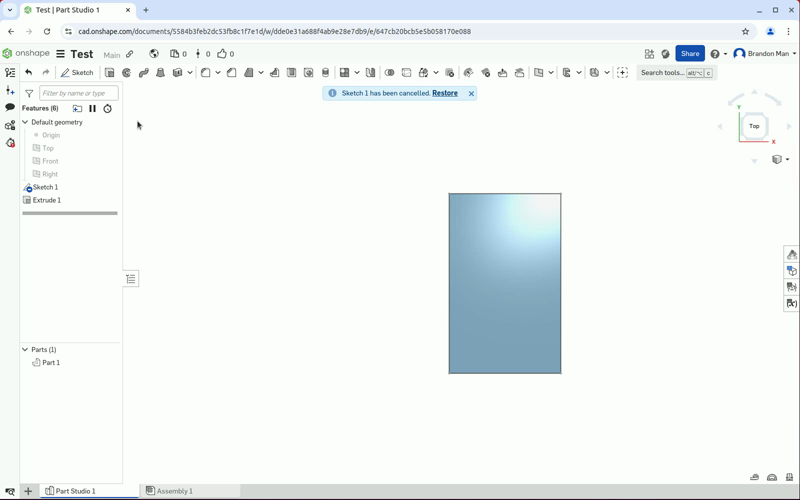
key(shift+h)
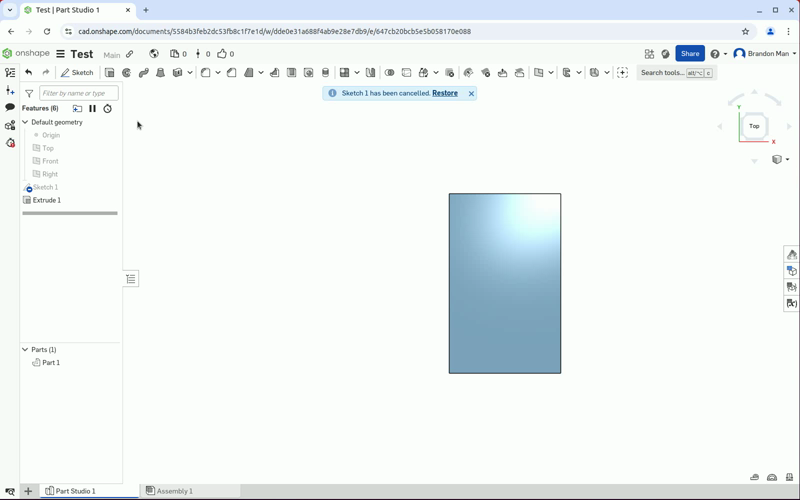
mouse_move(73, 189)
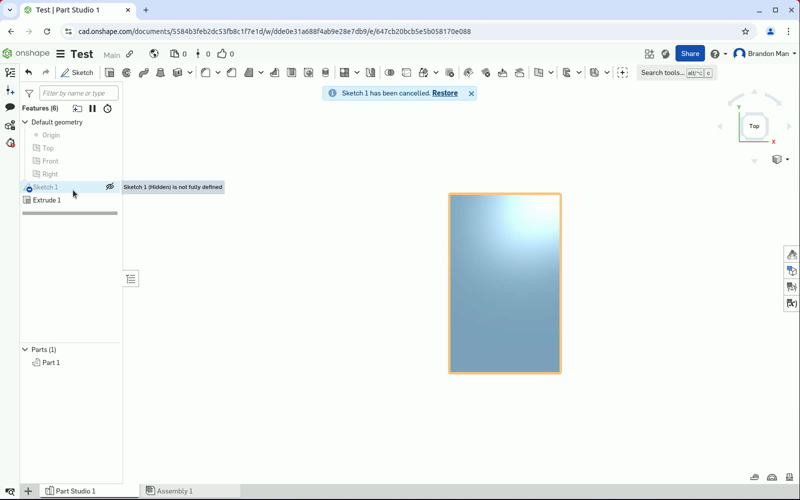
click(73, 189)
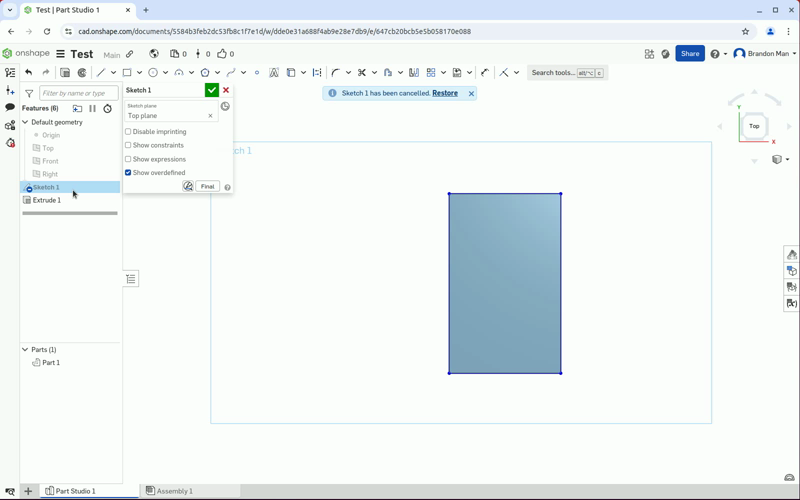
mouse_move(229, 92)
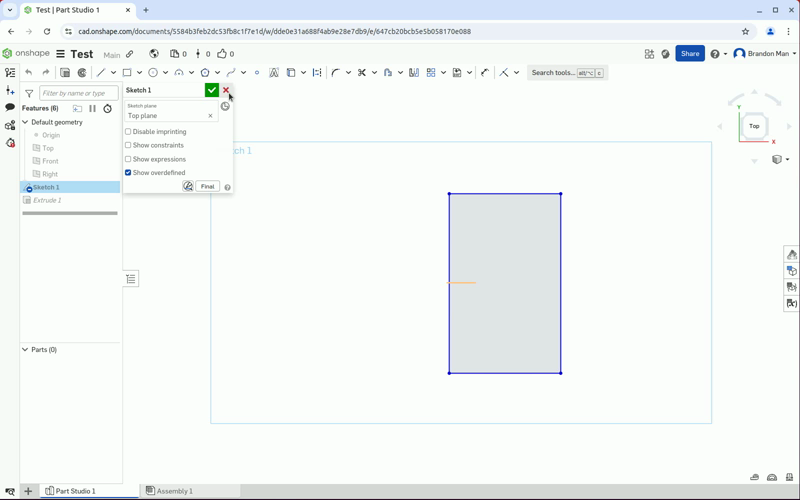
click(229, 92)
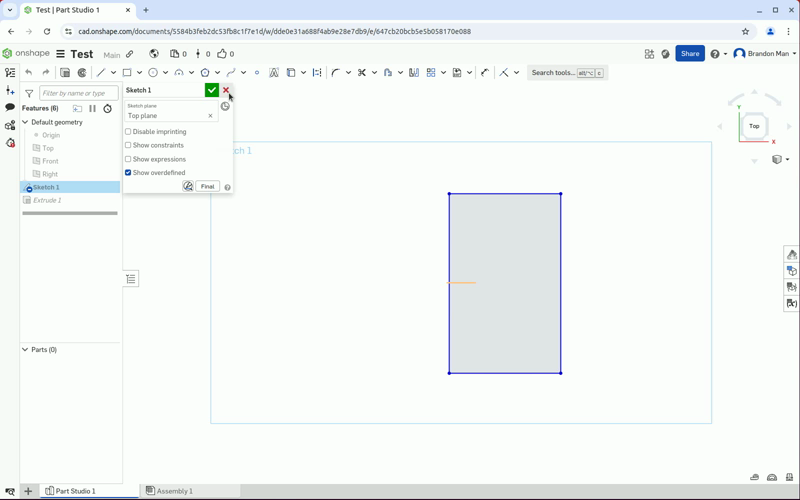
key(shift+s)
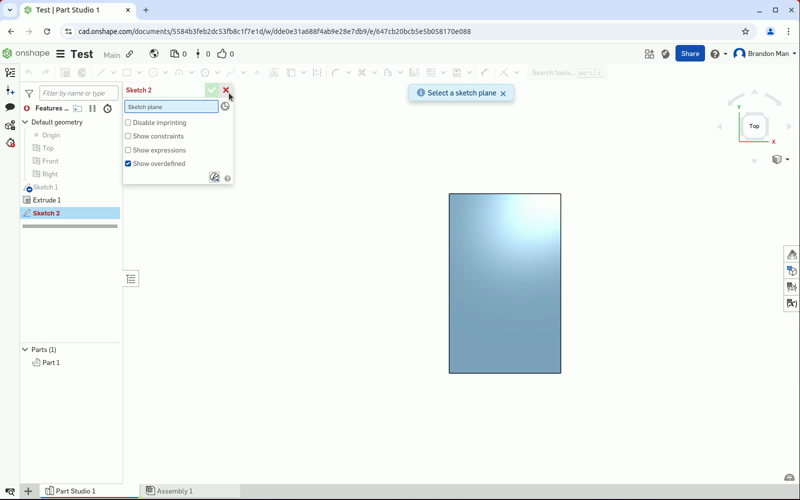
mouse_move(73, 150)
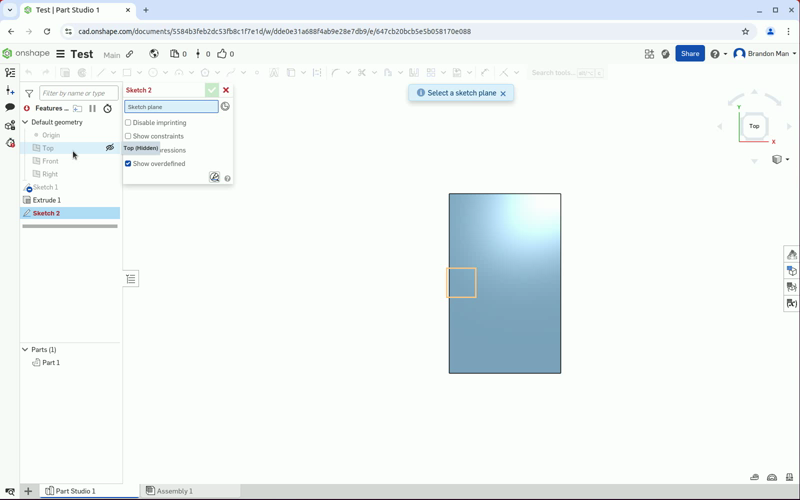
click(73, 150)
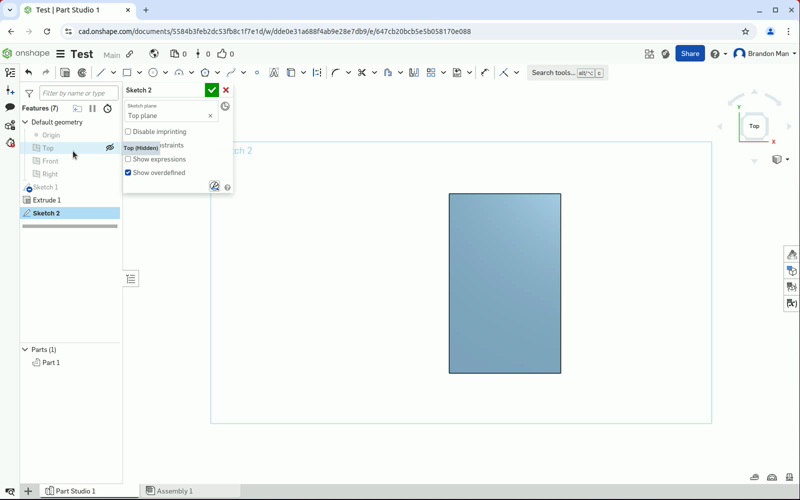
mouse_move(73, 352)
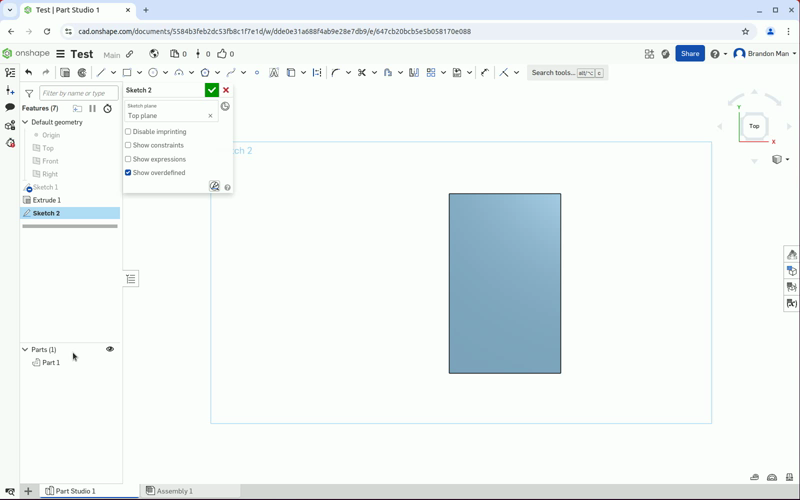
key(y)
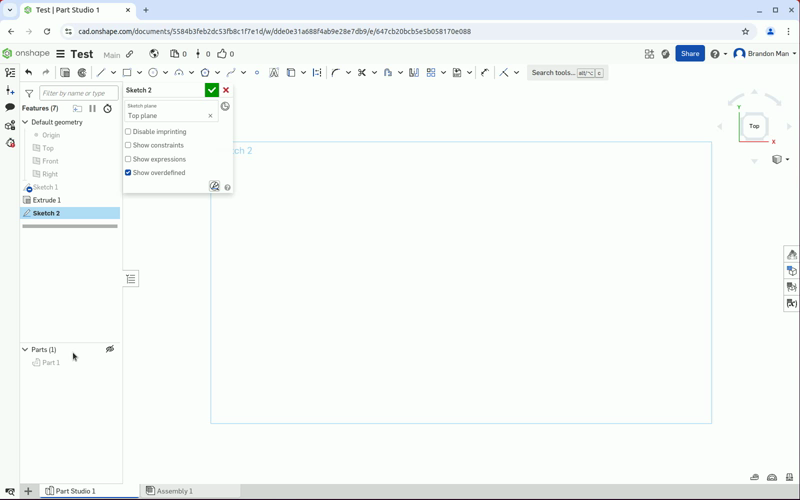
key(l)
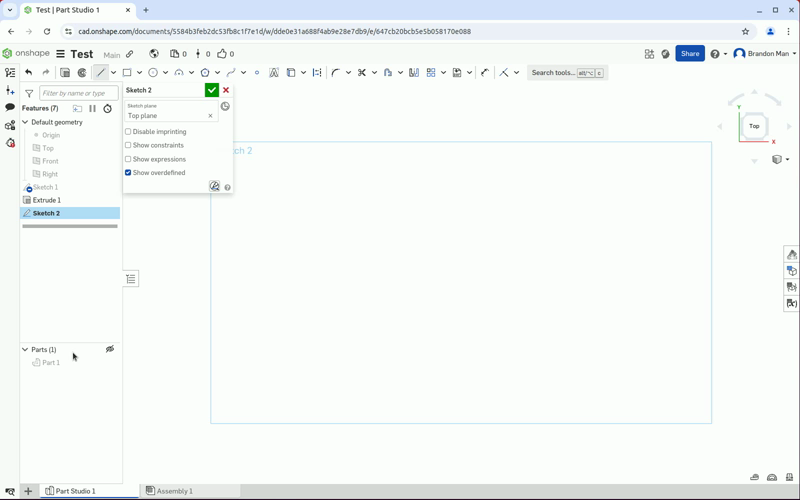
key_down(shift)
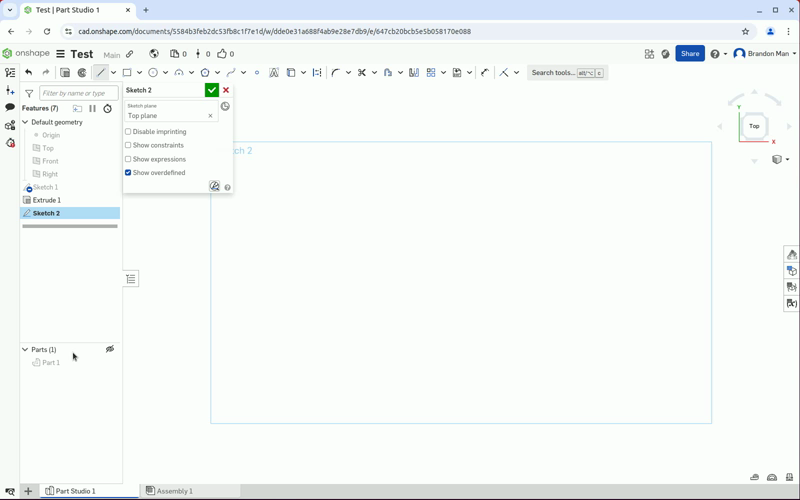
mouse_move(359, 367)
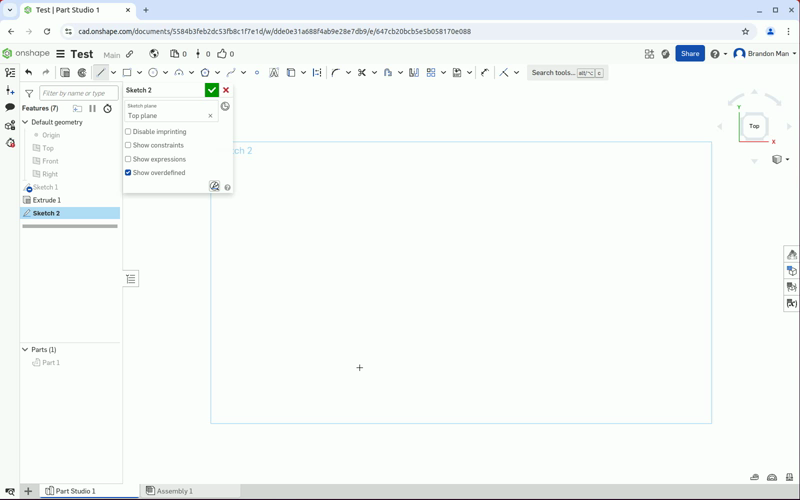
click(359, 367)
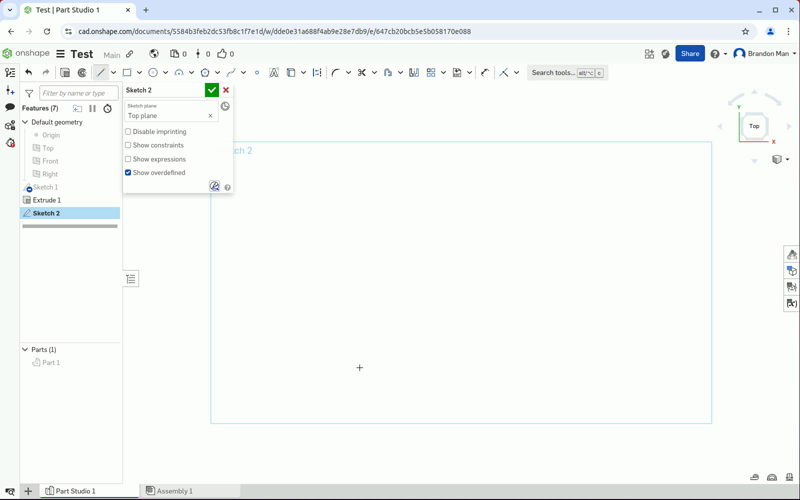
key_up(shift)
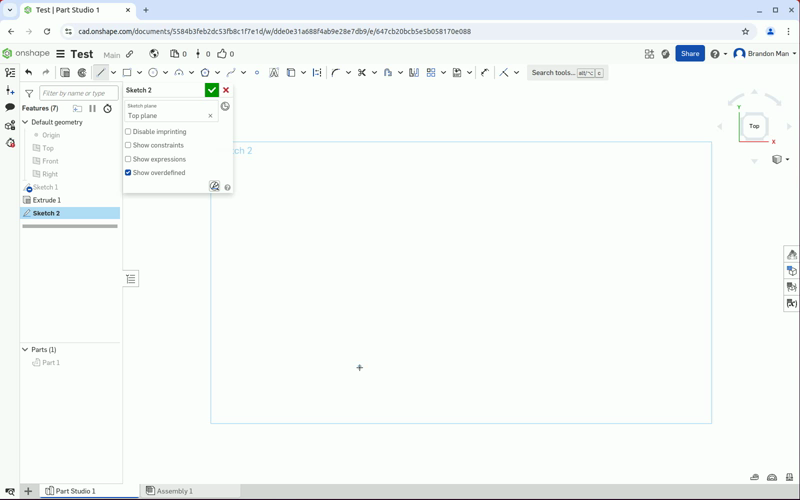
key_down(shift)
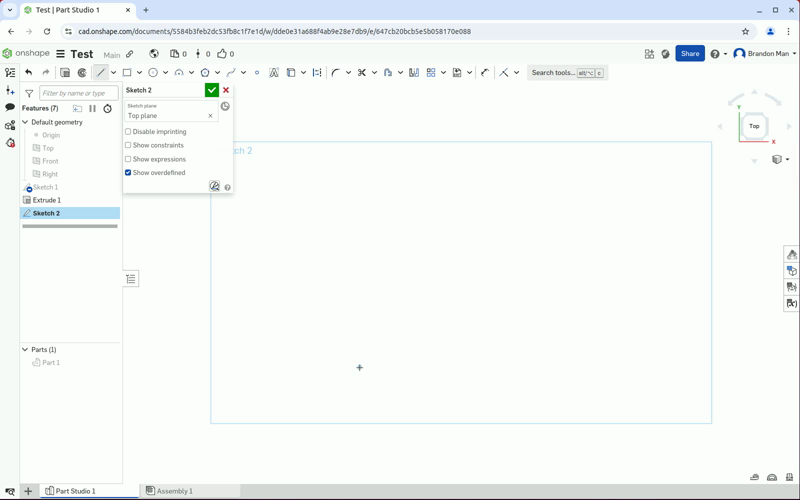
mouse_move(444, 367)
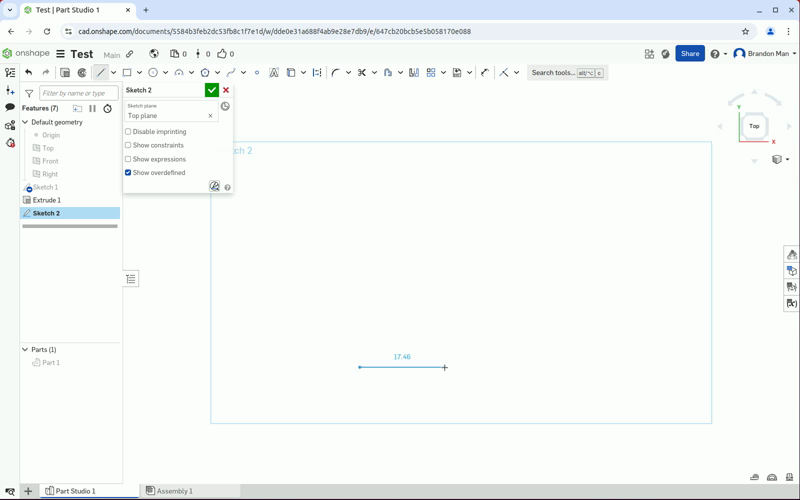
click(444, 367)
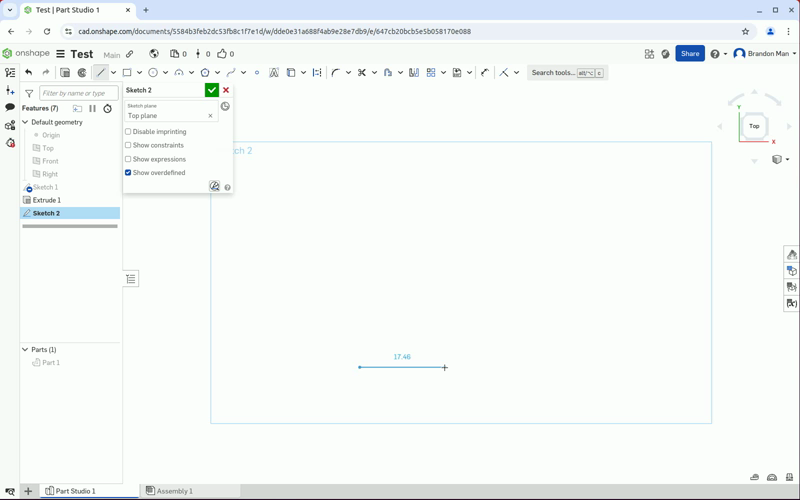
key_up(shift)
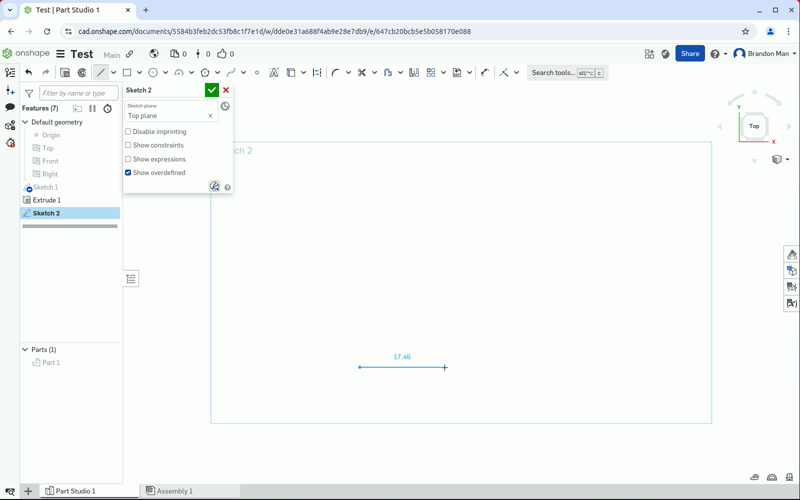
key_down(shift)
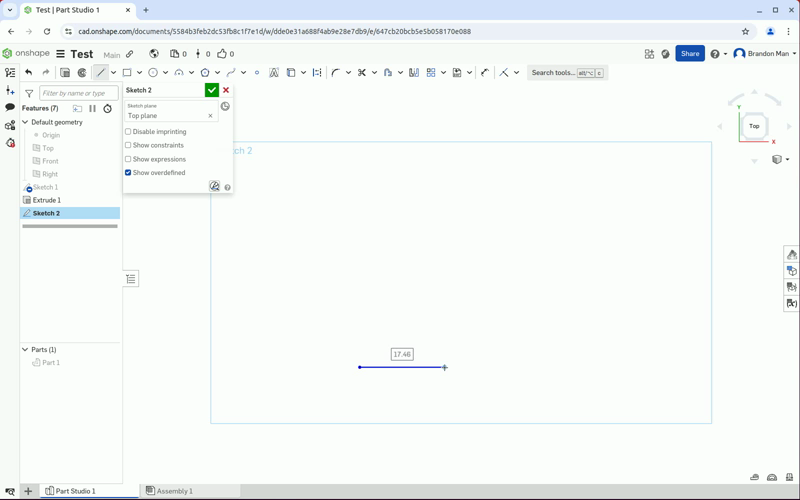
mouse_move(444, 198)
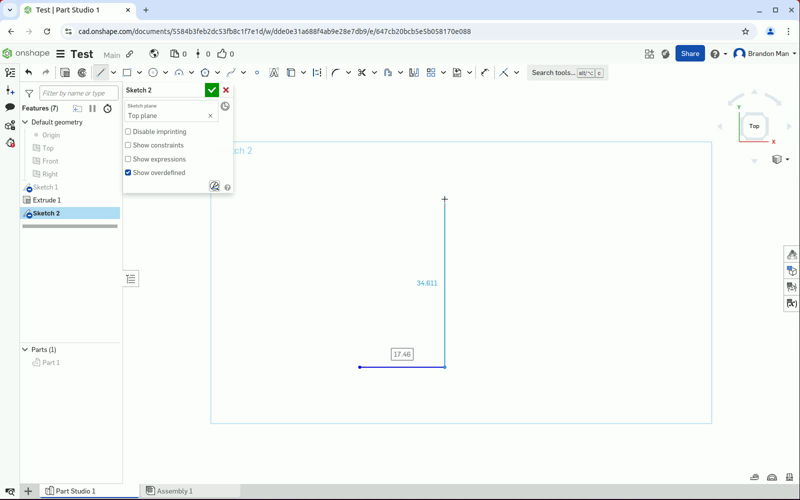
click(444, 198)
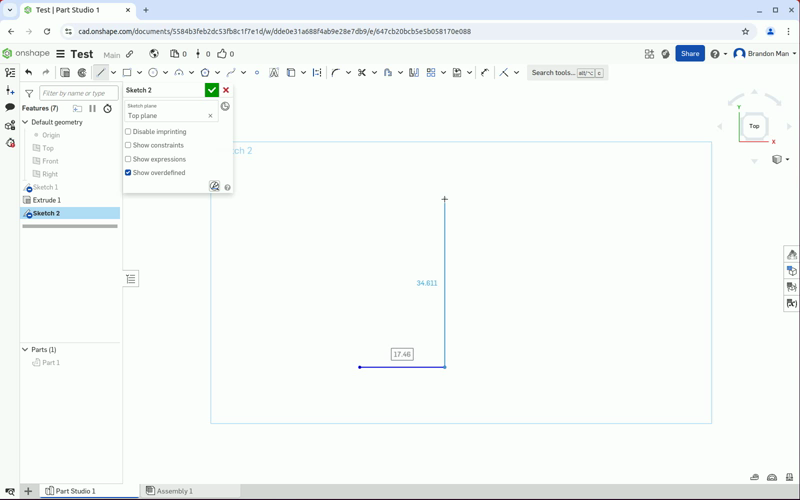
key_up(shift)
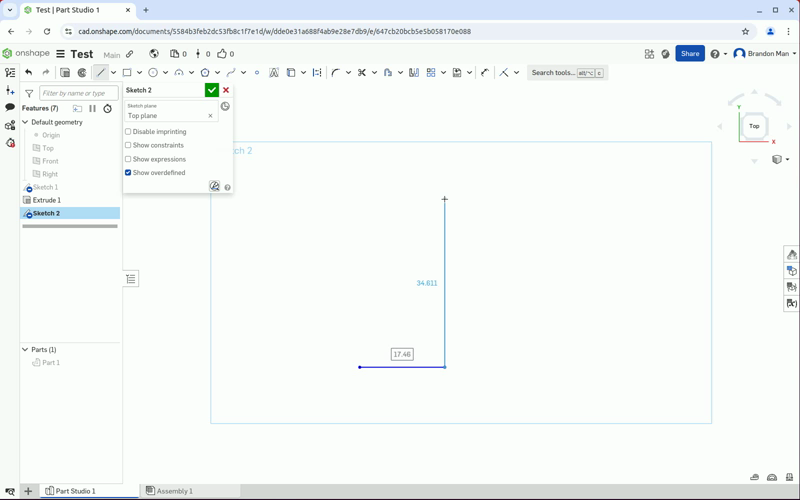
key_down(shift)
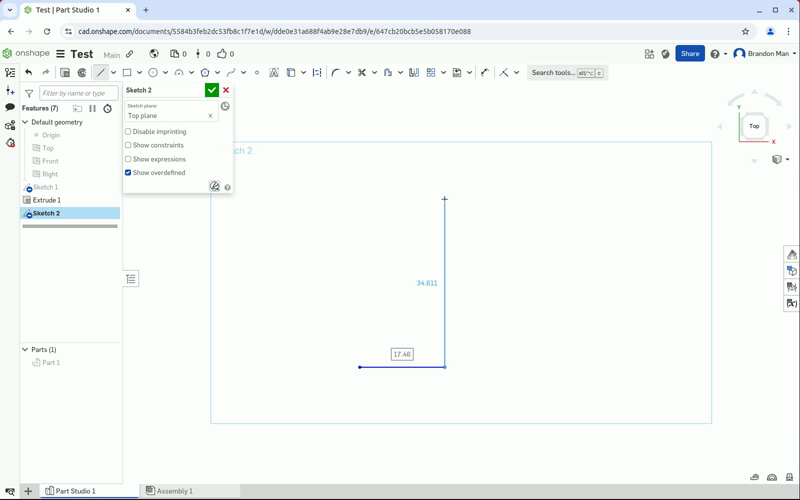
mouse_move(359, 198)
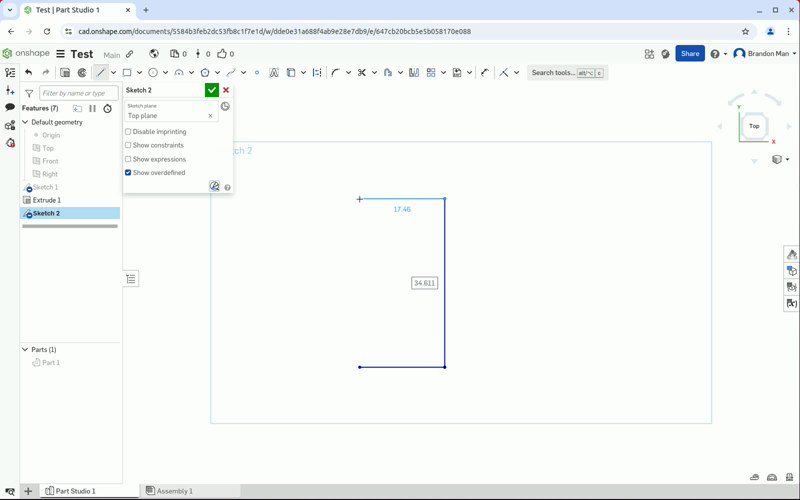
click(359, 198)
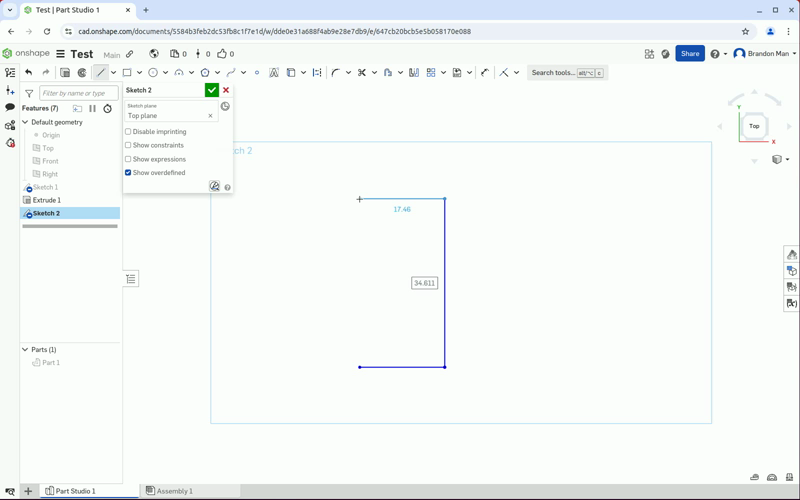
key_up(shift)
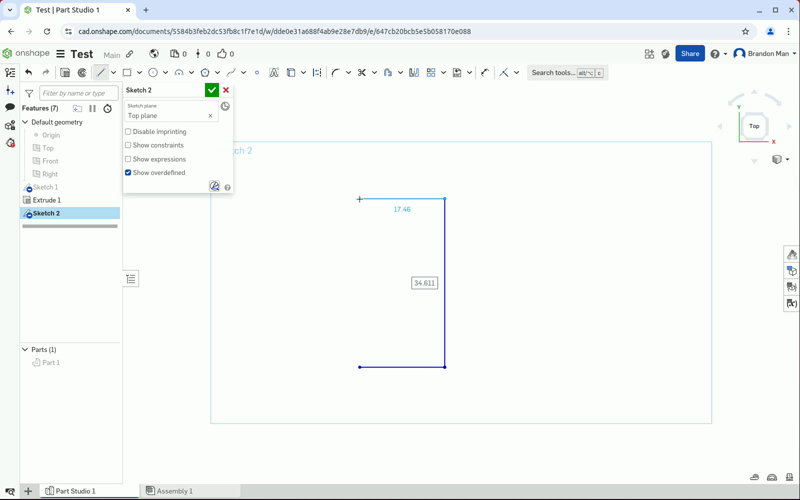
key_down(shift)
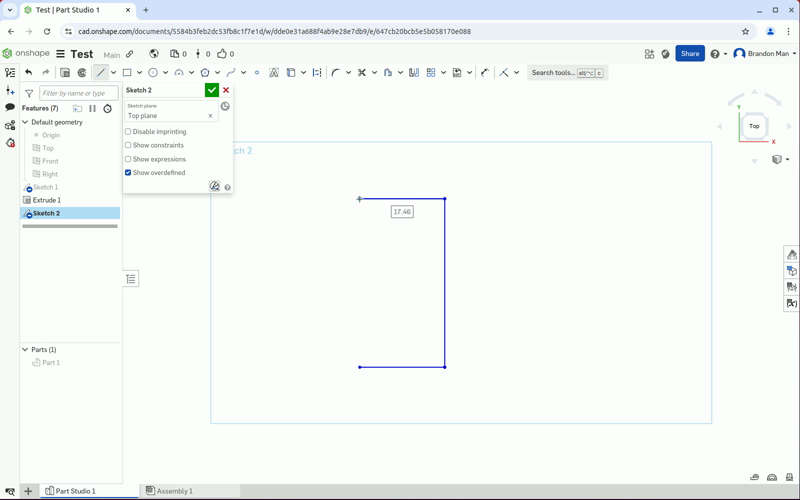
mouse_move(359, 367)
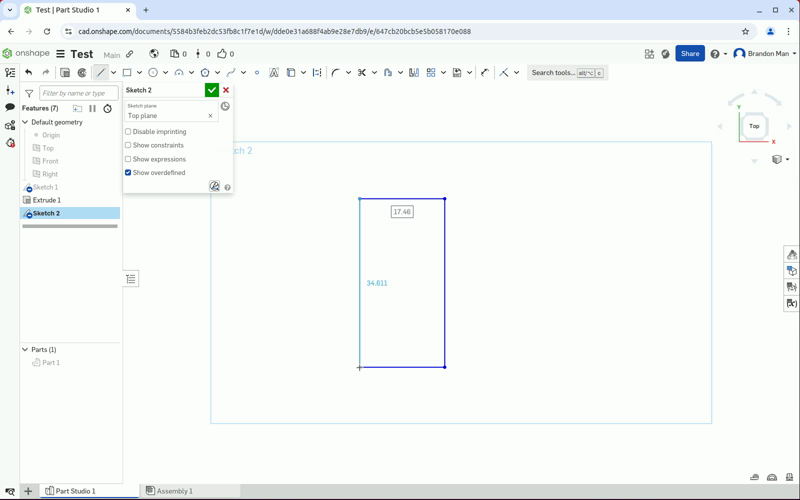
key_up(shift)
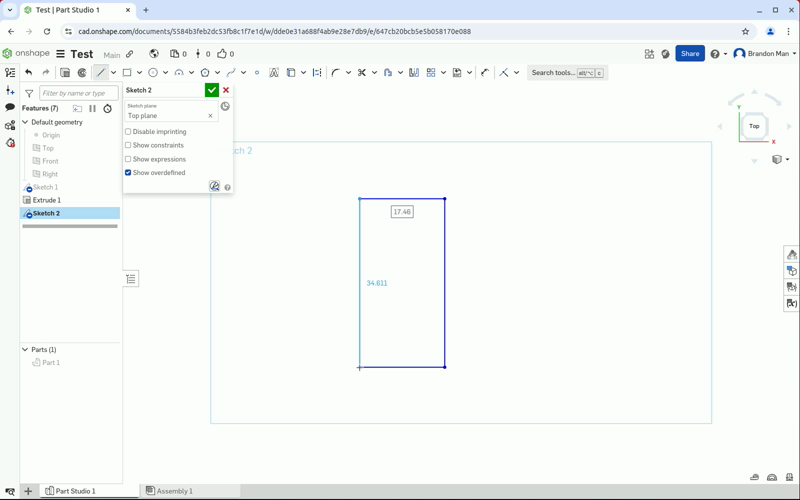
click(359, 367)
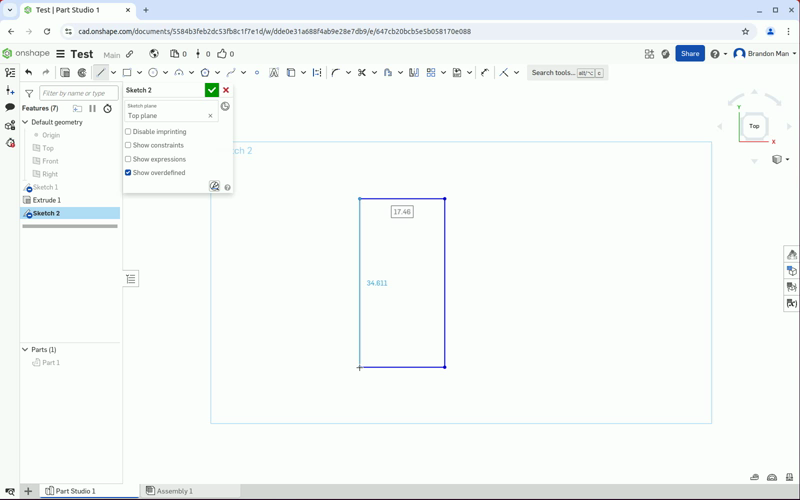
key(esc)
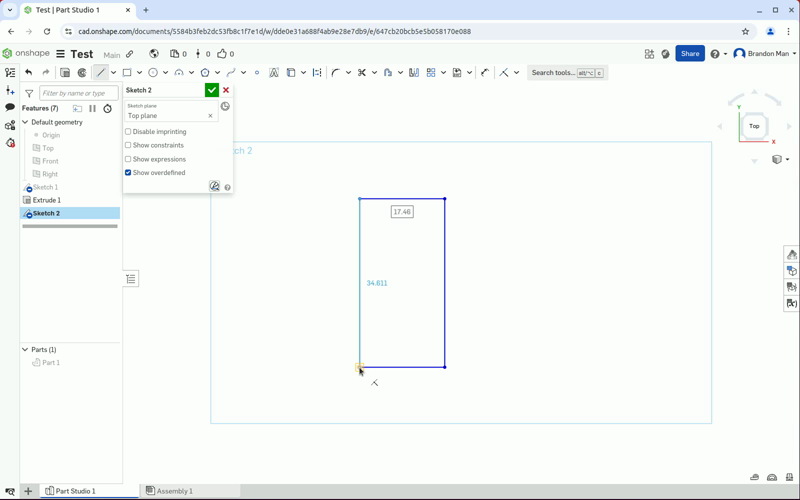
key(c)
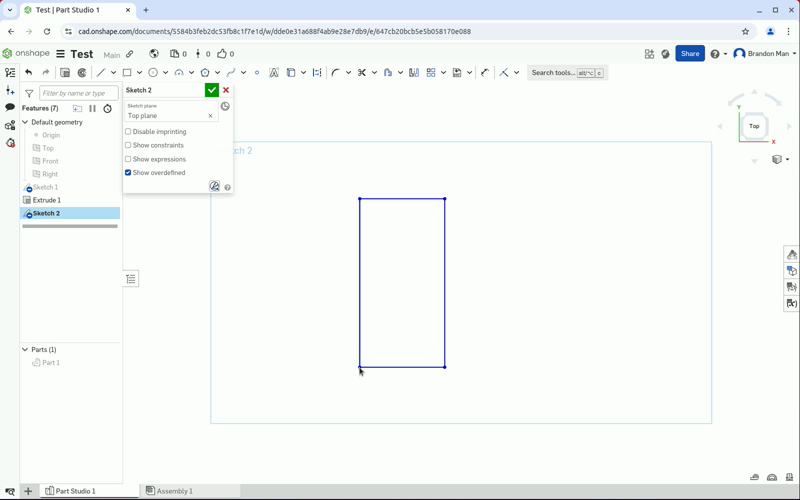
key_down(shift)
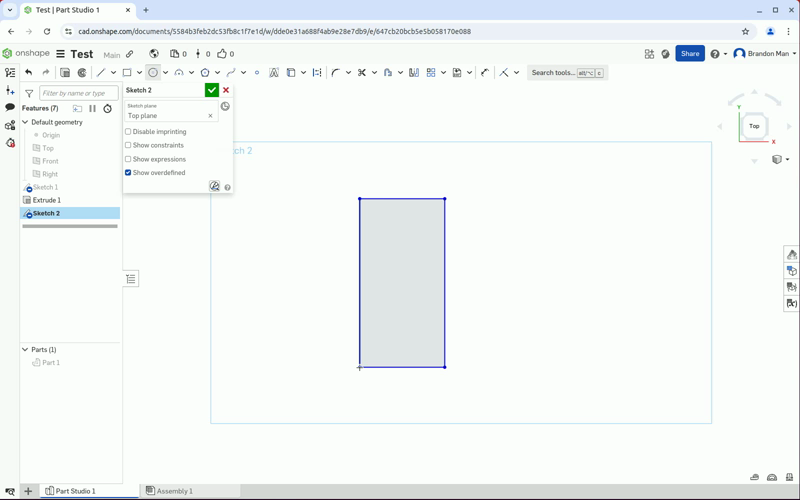
mouse_move(381, 345)
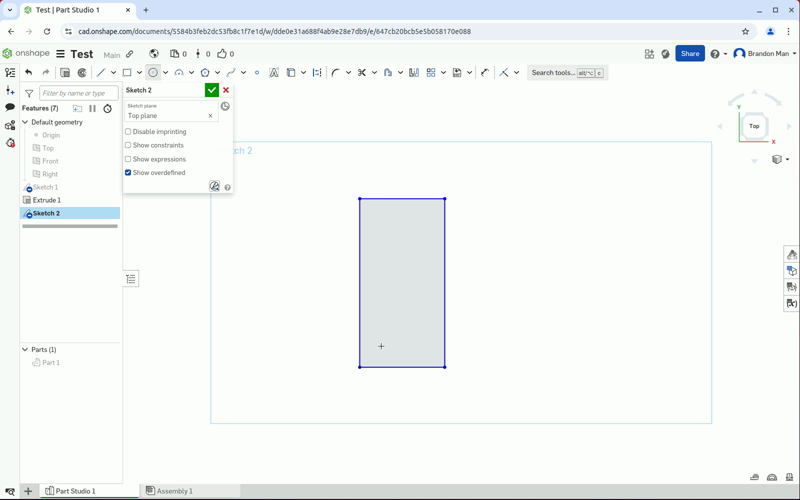
click(381, 345)
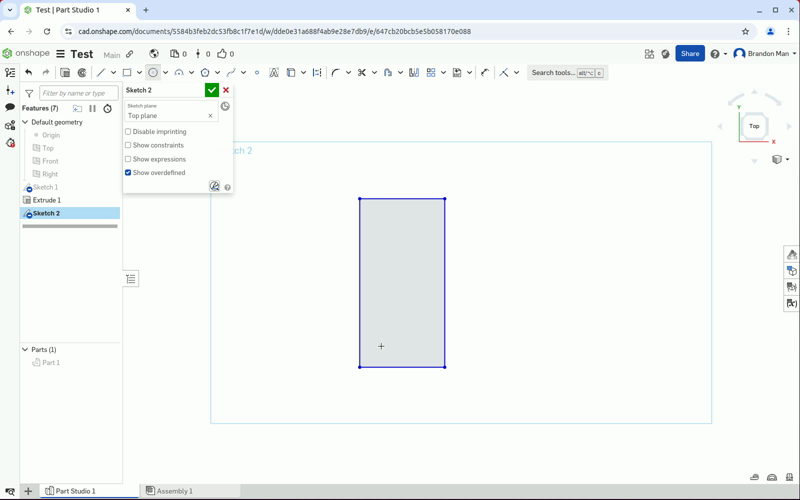
key_up(shift)
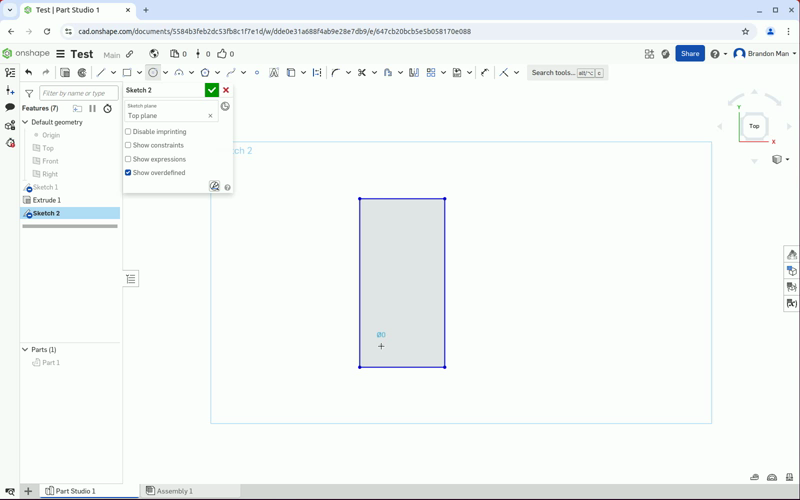
mouse_move(386, 345)
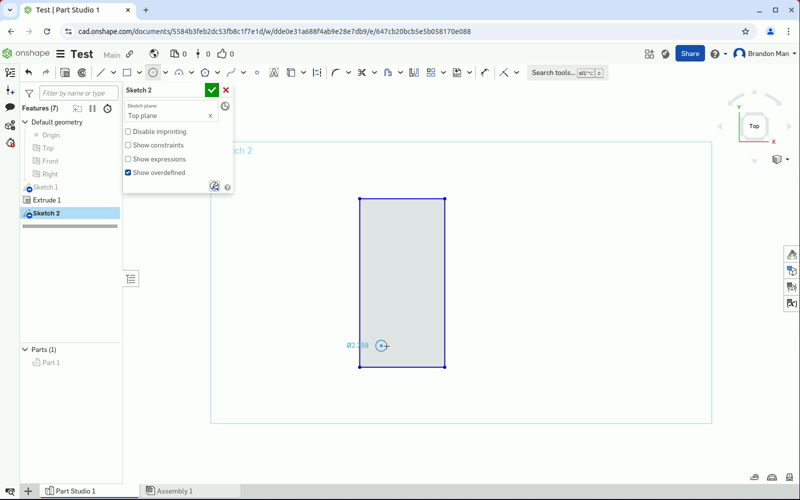
click(386, 345)
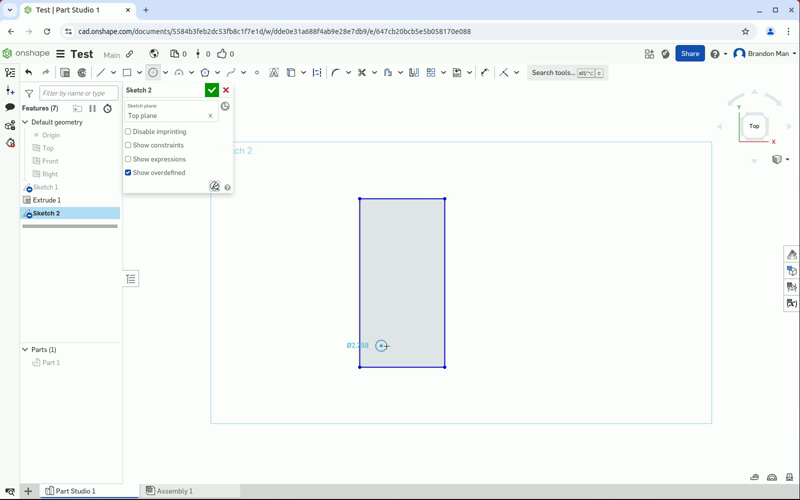
key(esc)
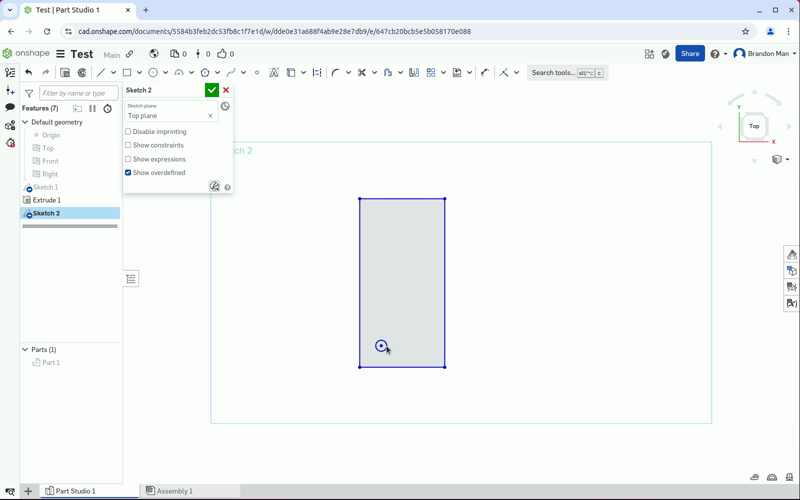
key(c)
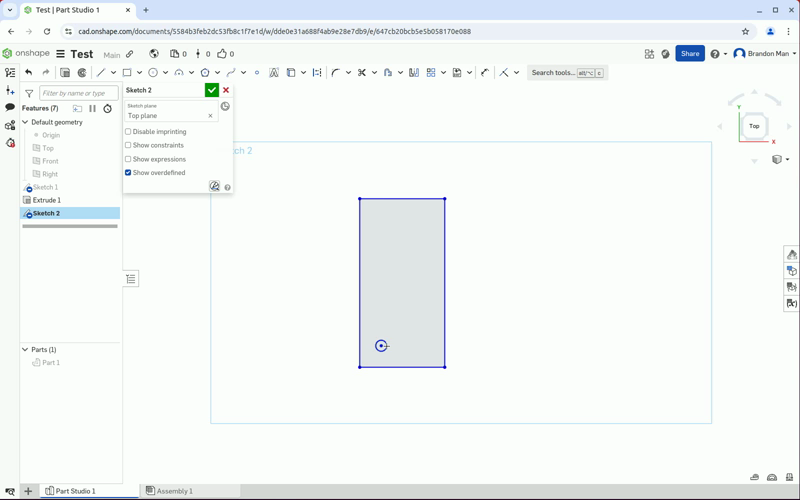
key_down(shift)
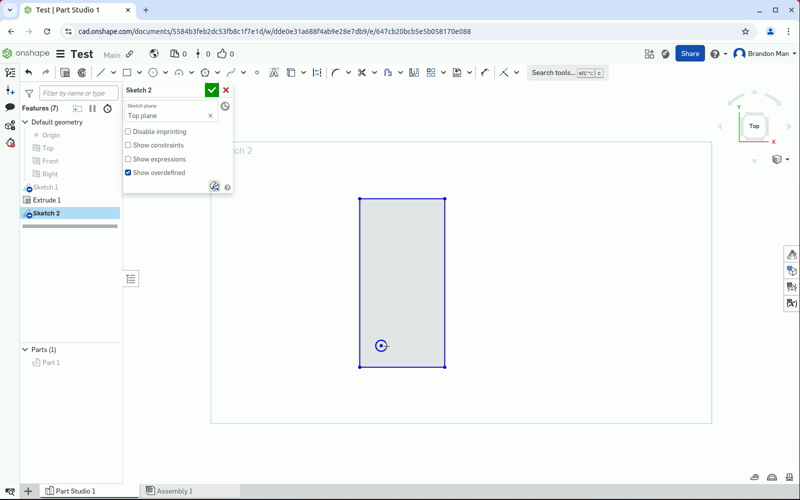
mouse_move(381, 220)
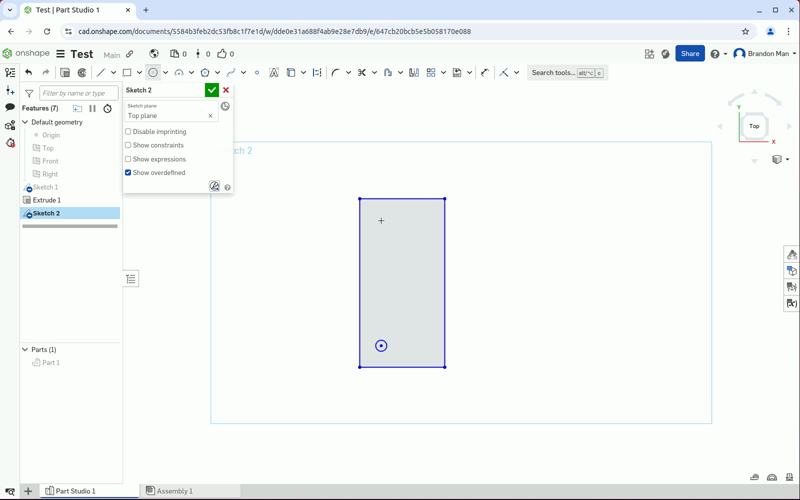
click(381, 220)
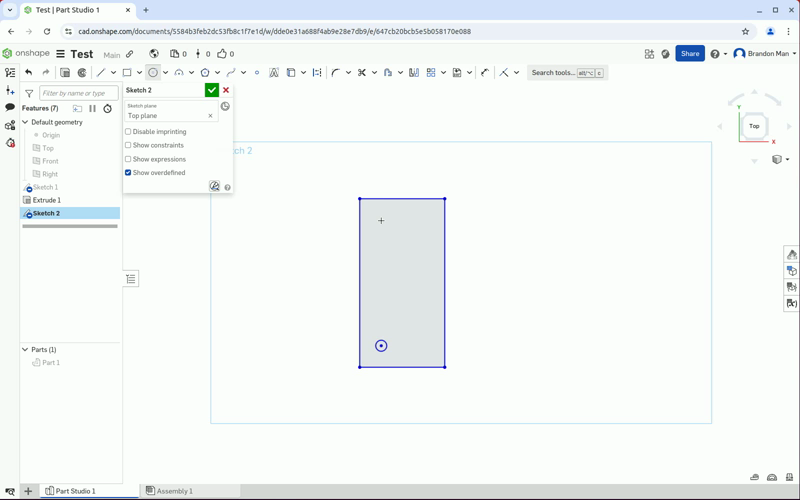
key_up(shift)
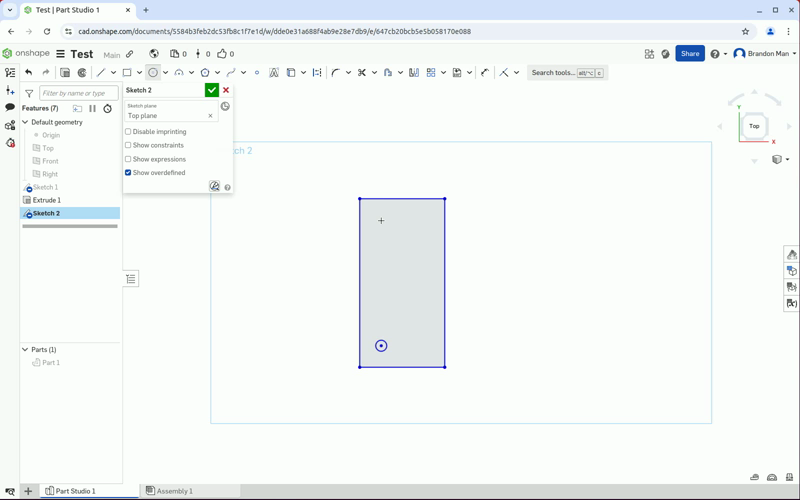
mouse_move(386, 220)
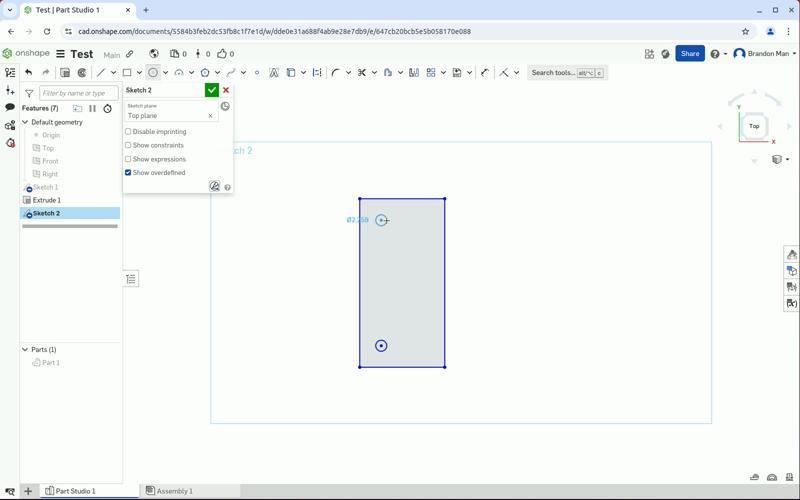
click(386, 220)
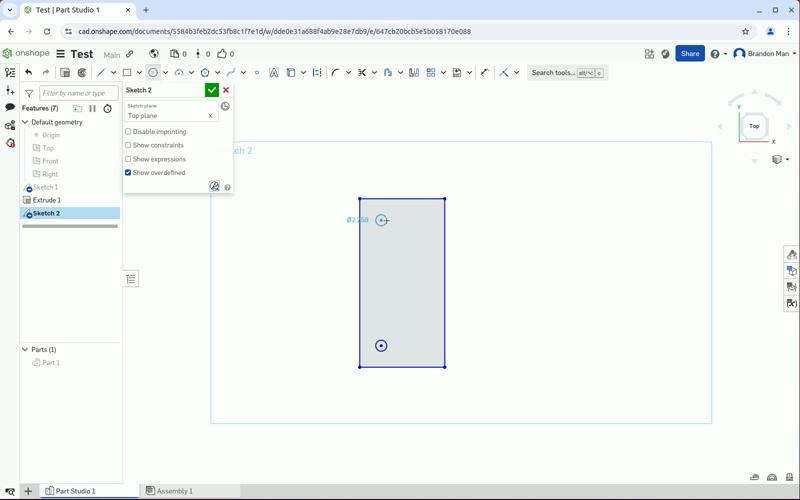
key(esc)
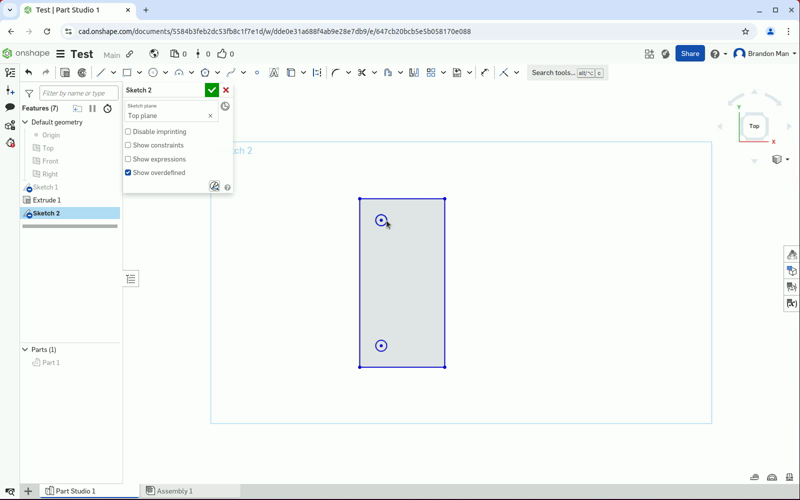
mouse_move(401, 223)
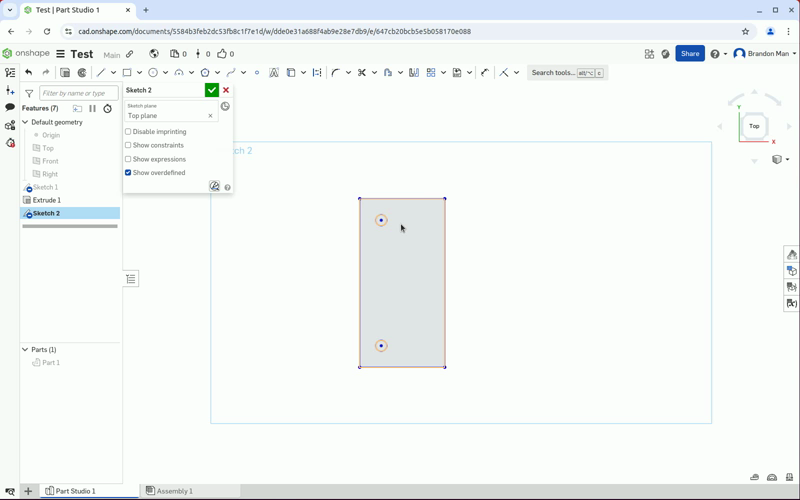
click(401, 223)
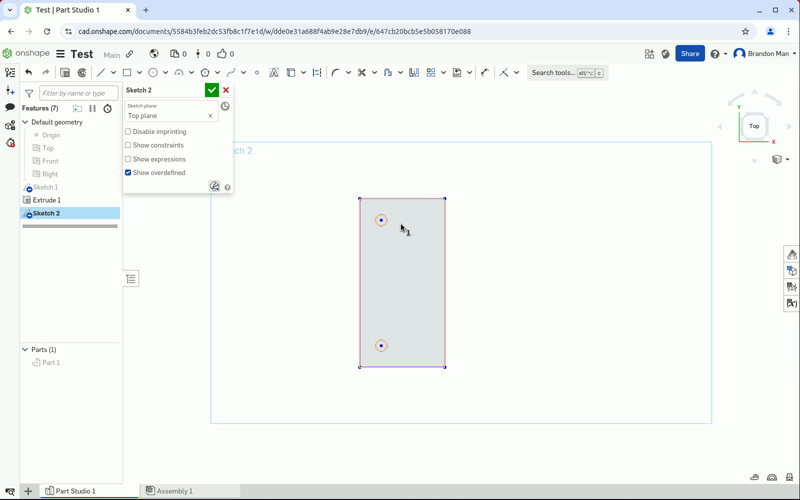
mouse_move(73, 352)
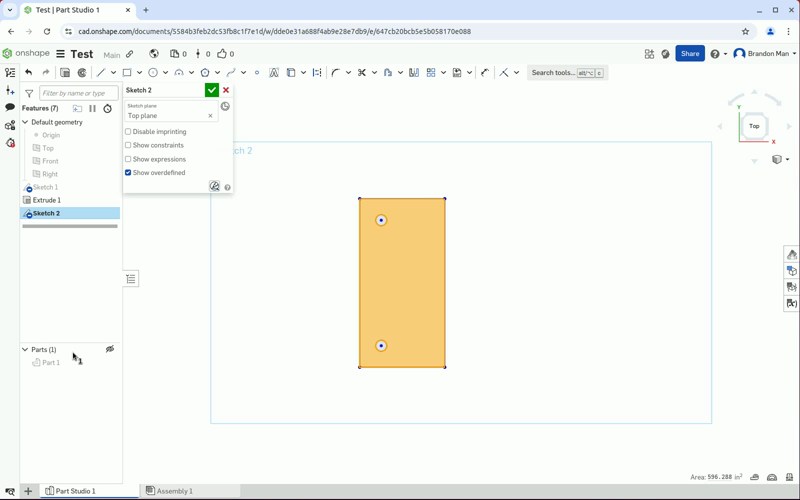
key(shift+y)
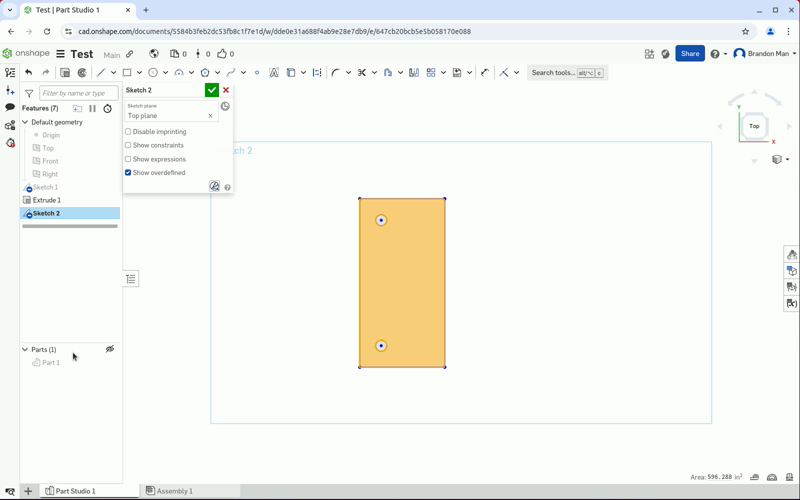
key(shift+e)
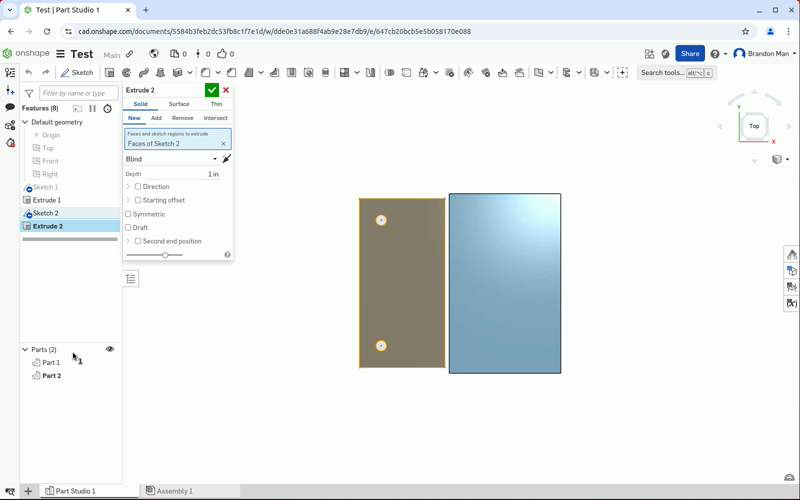
mouse_move(143, 106)
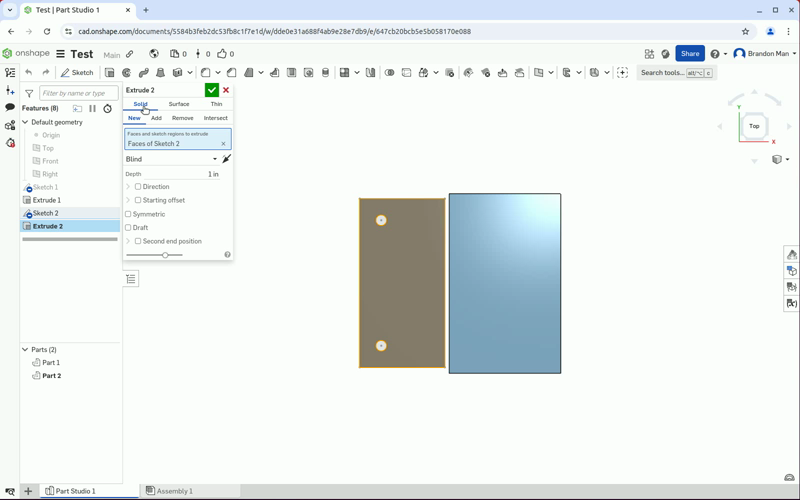
click(143, 106)
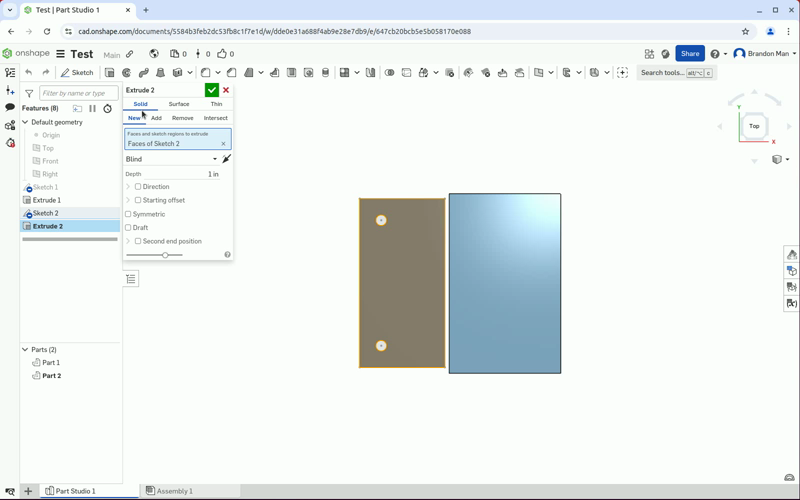
mouse_move(137, 120)
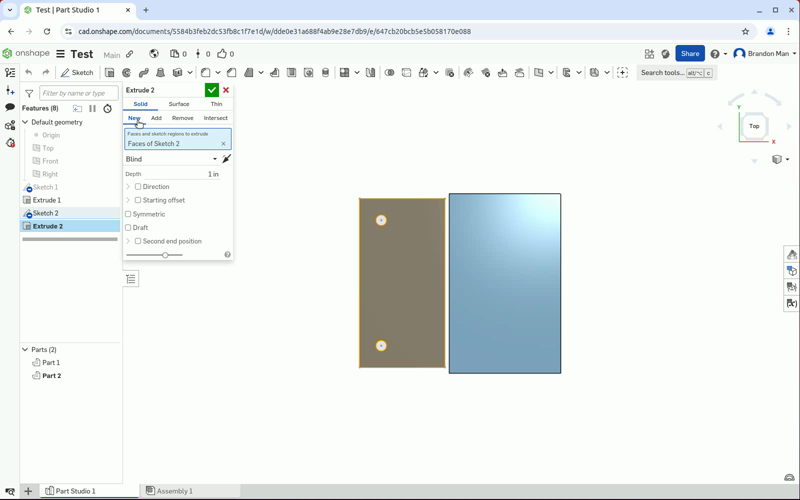
click(137, 120)
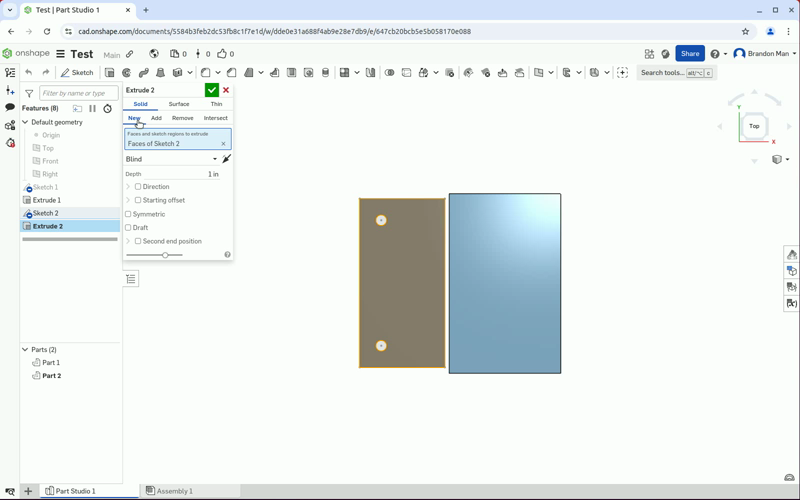
key(tab, 4)
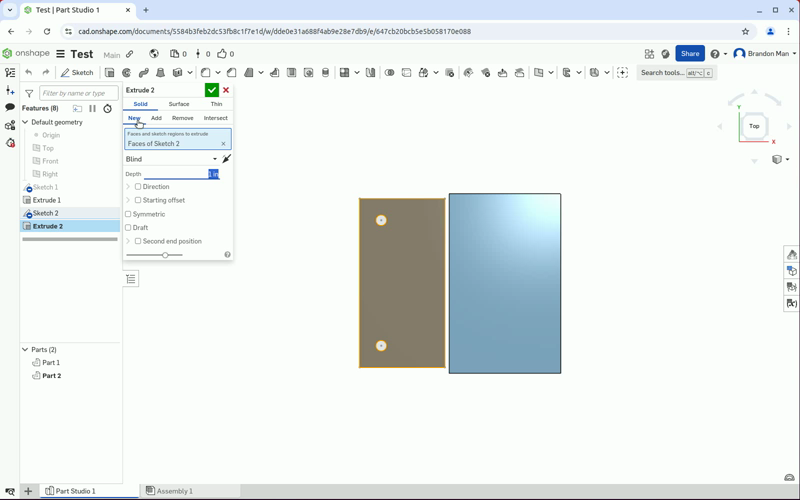
text(1.685)
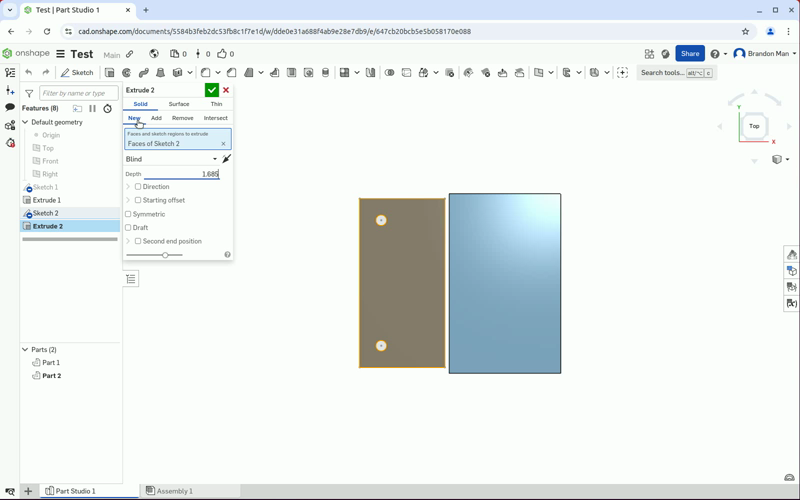
key(enter)
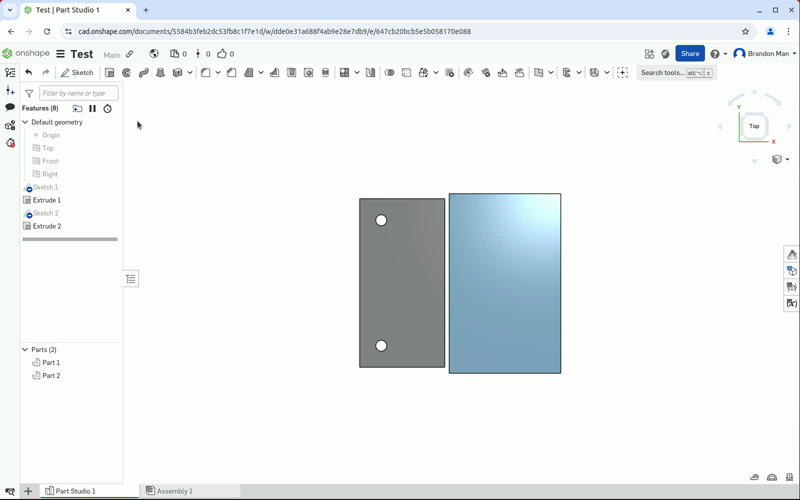
key(shift+h)
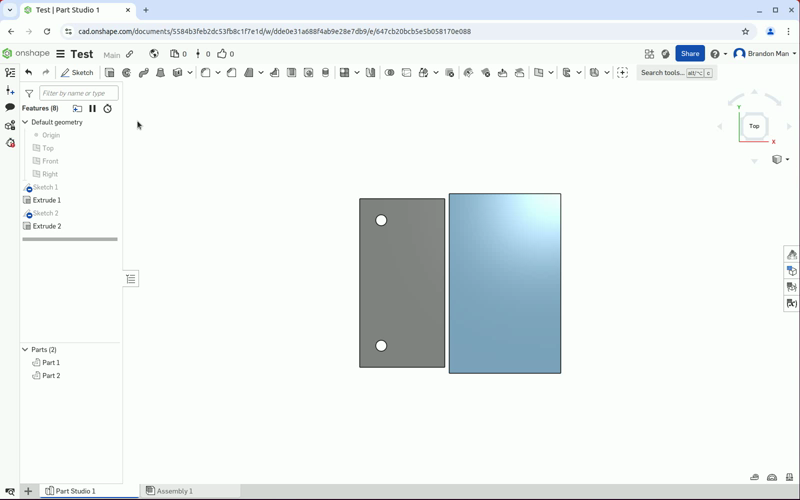
key(shift+h)
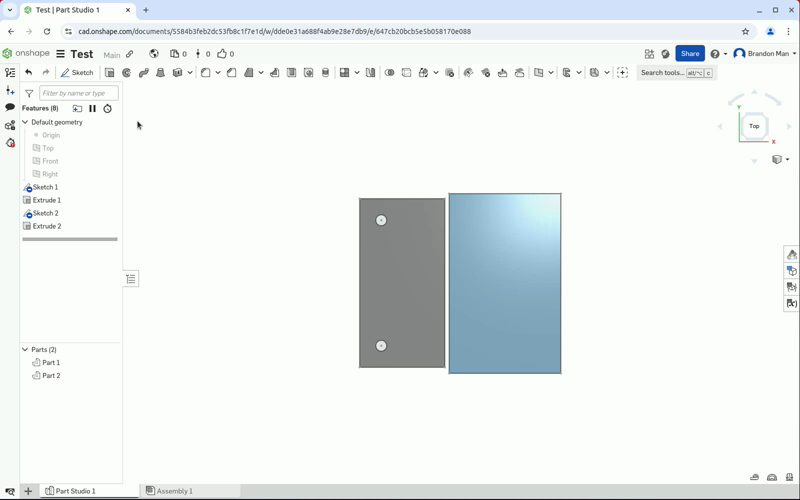
key(shift+7)
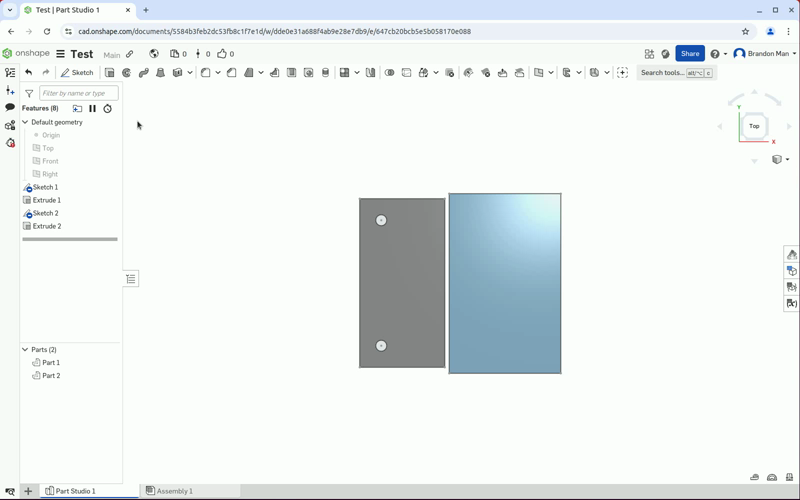
key(up, 3)
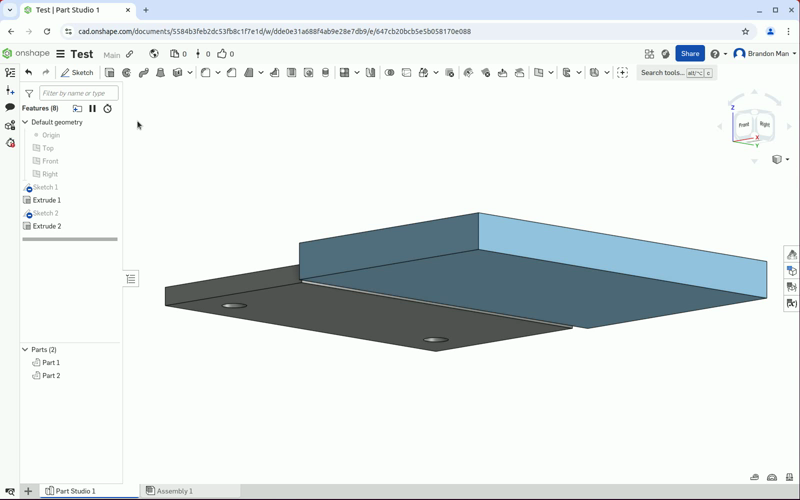
key(left, 3)
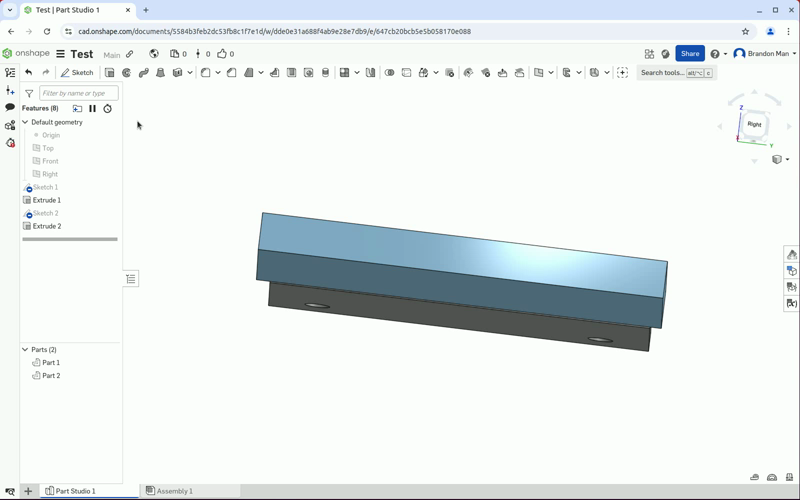
key(right, 3)
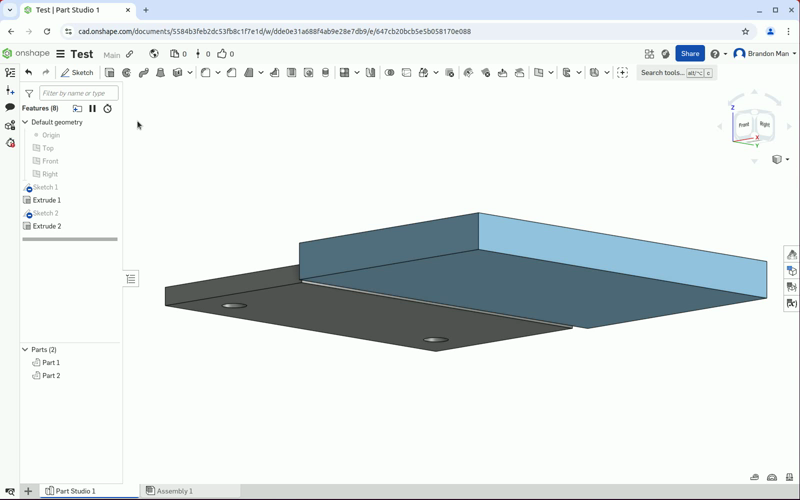
key(down, 3)
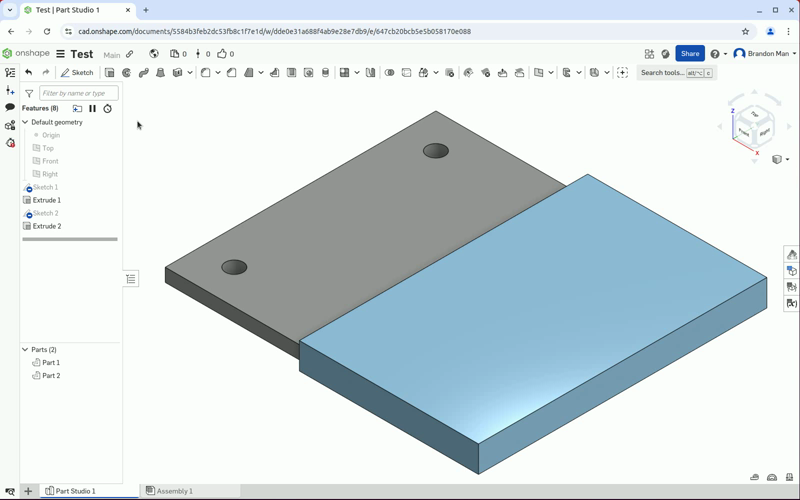
mouse_move(73, 189)
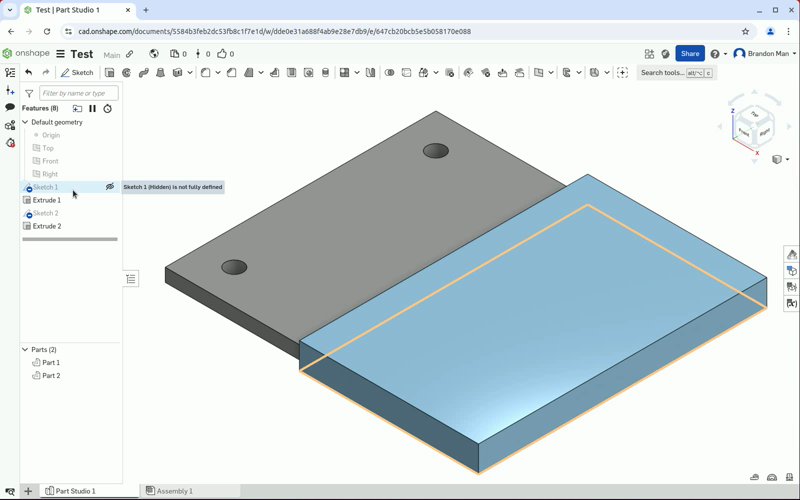
click(73, 189)